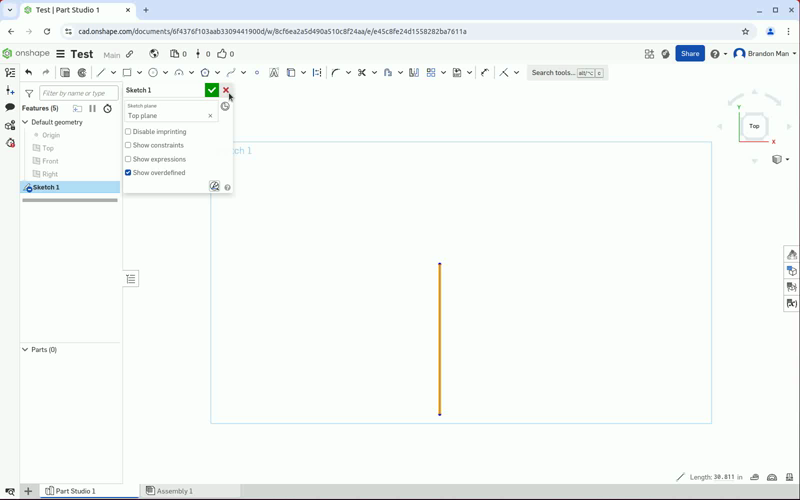
key(shift+h)
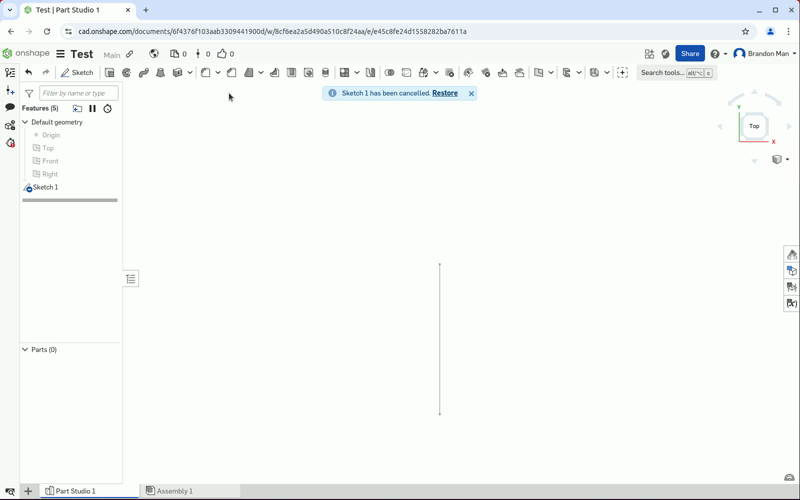
mouse_move(73, 352)
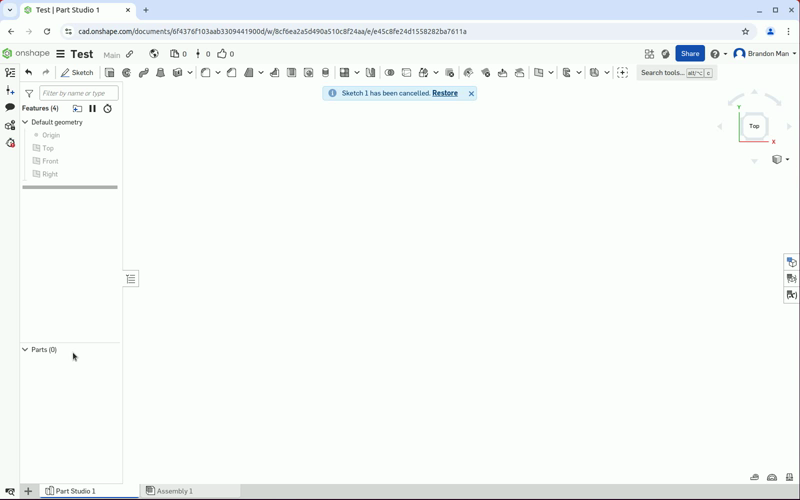
key(y)
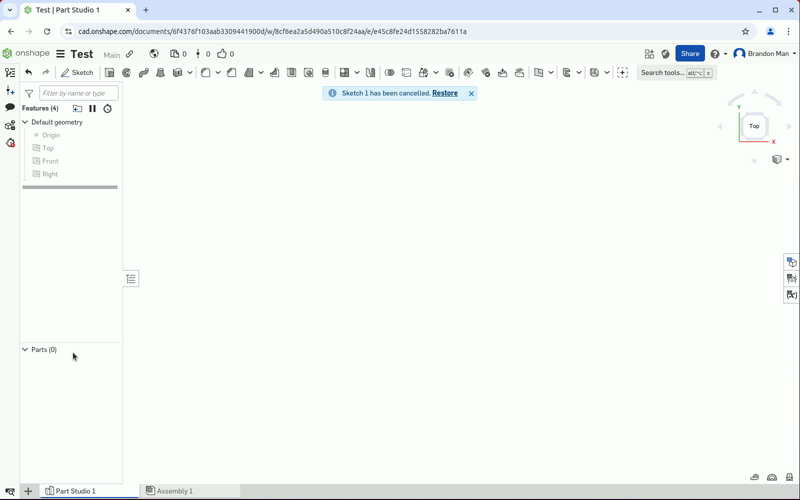
key(shift+p)
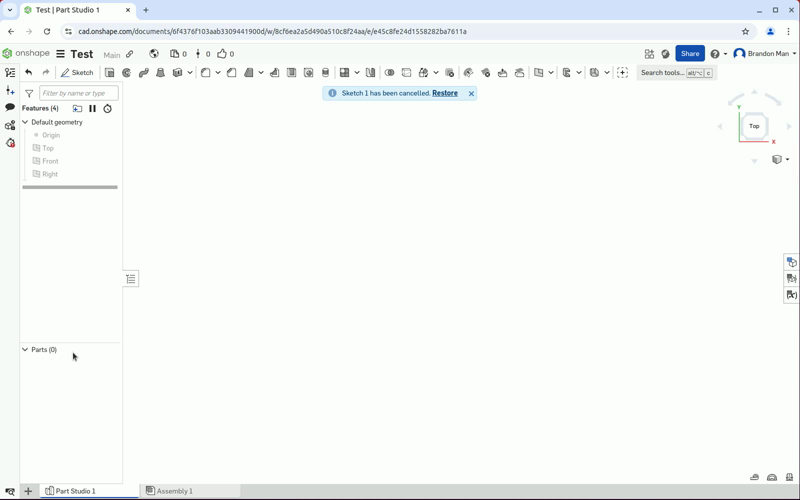
key(space)
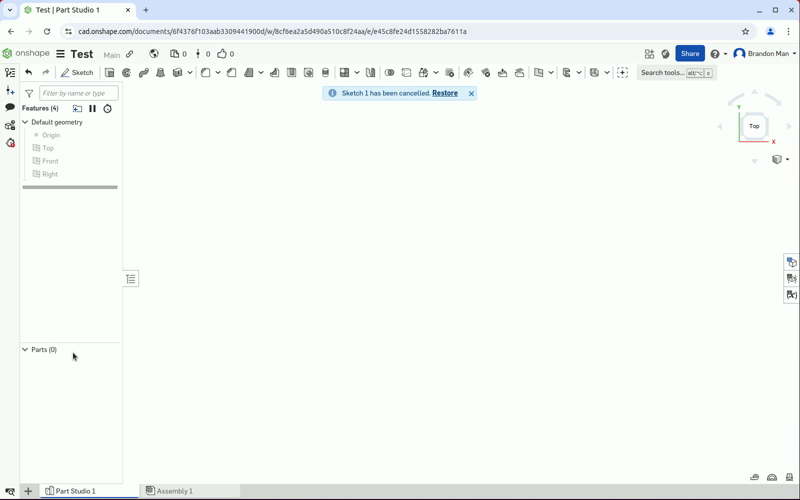
key_down(shift)
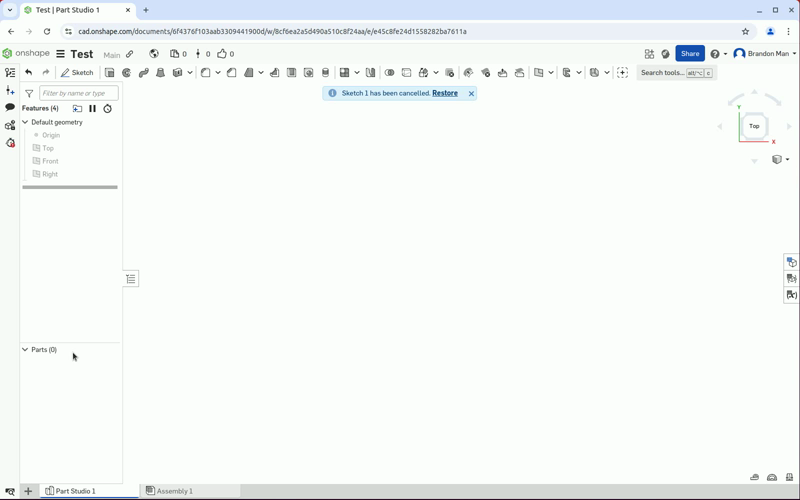
key(up)
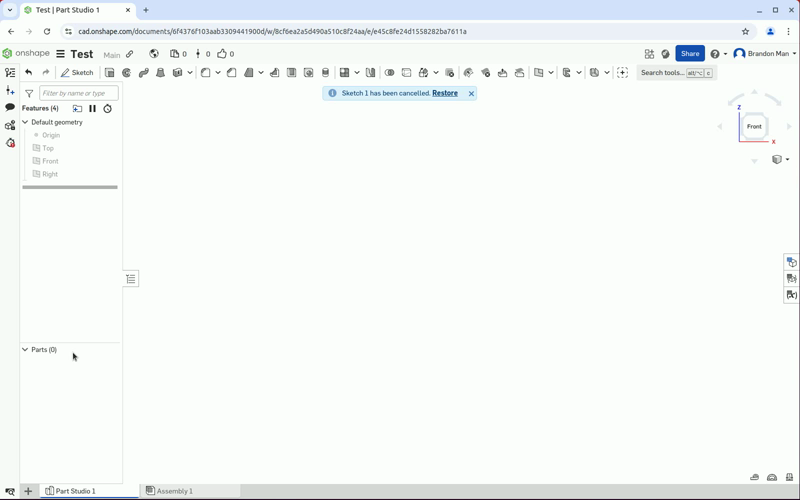
key_up(shift)
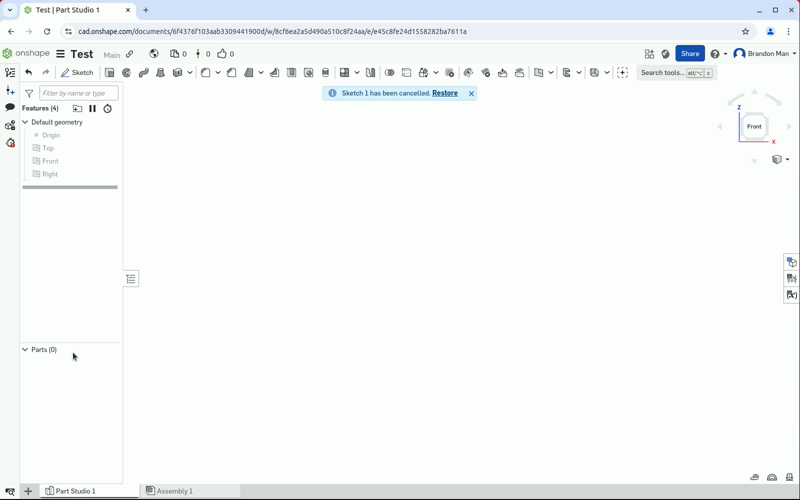
mouse_move(73, 352)
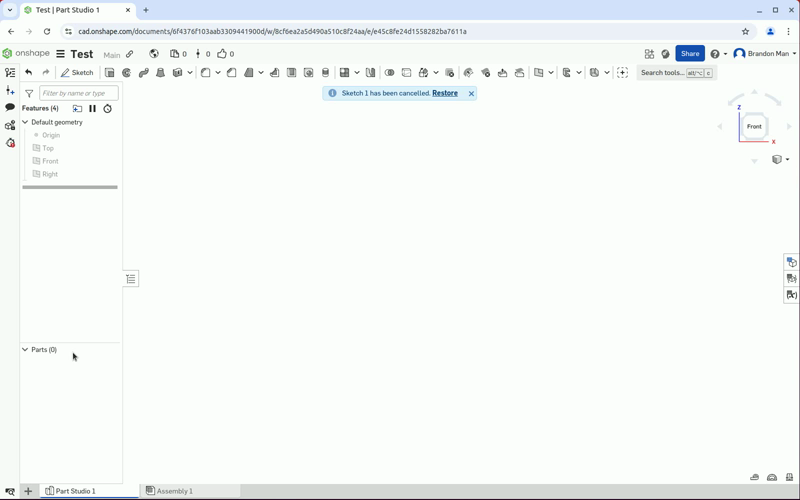
key(shift+y)
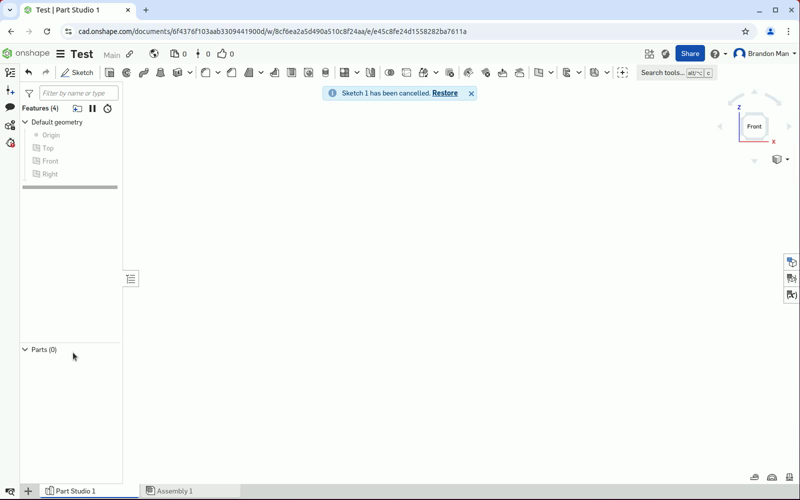
key(shift+s)
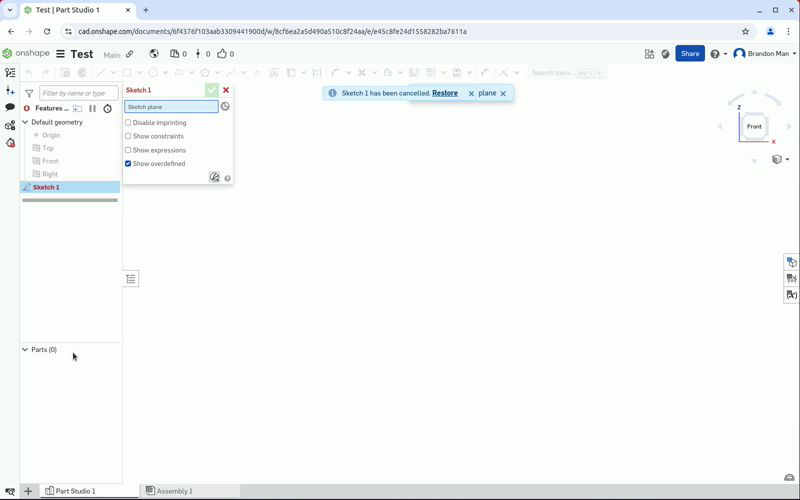
mouse_move(73, 163)
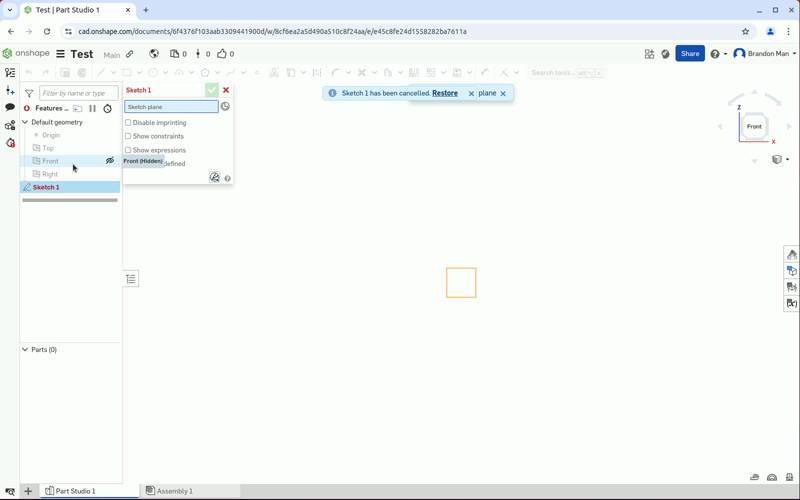
click(73, 163)
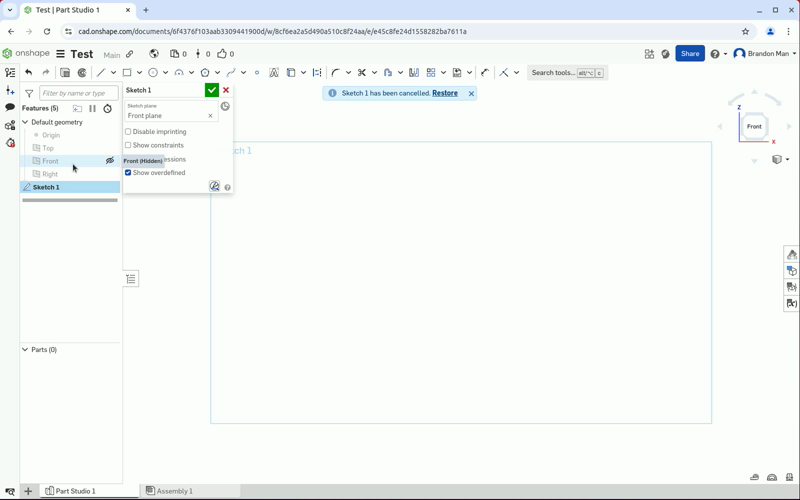
mouse_move(73, 352)
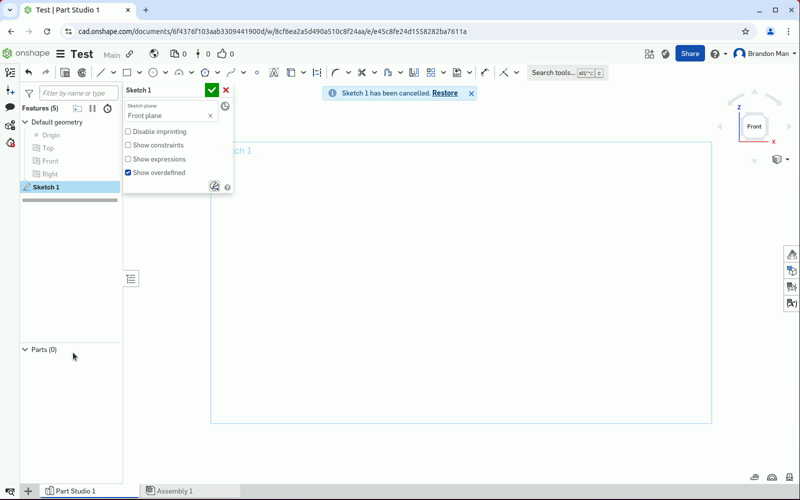
key(y)
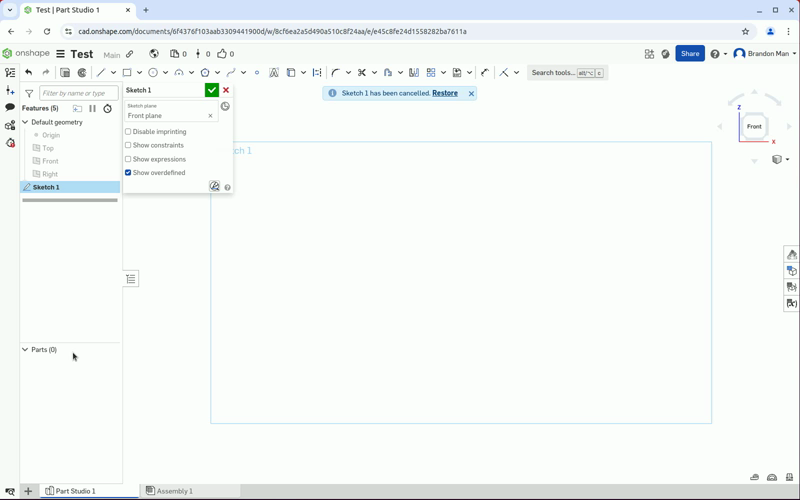
key(l)
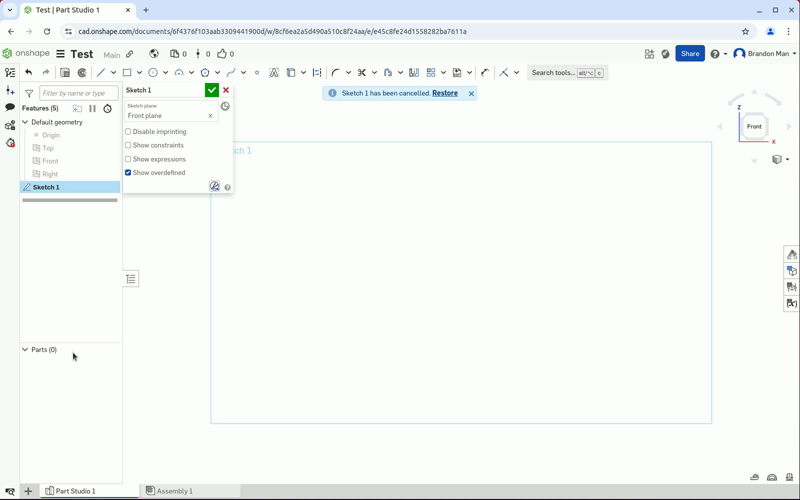
key_down(shift)
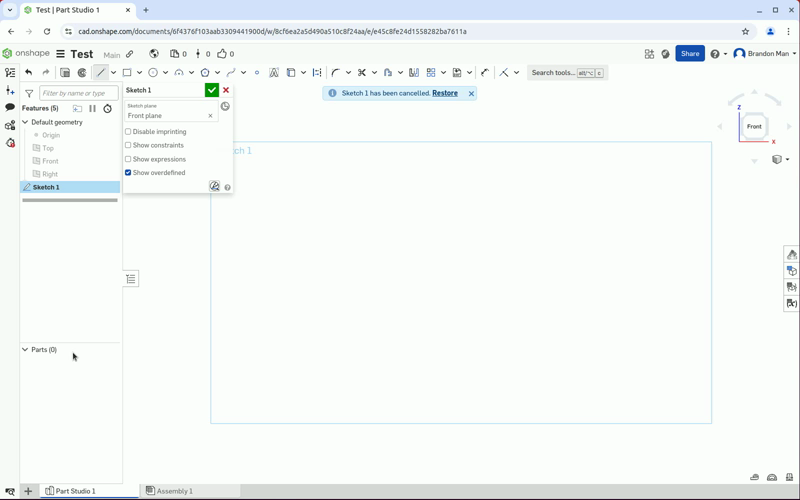
mouse_move(348, 304)
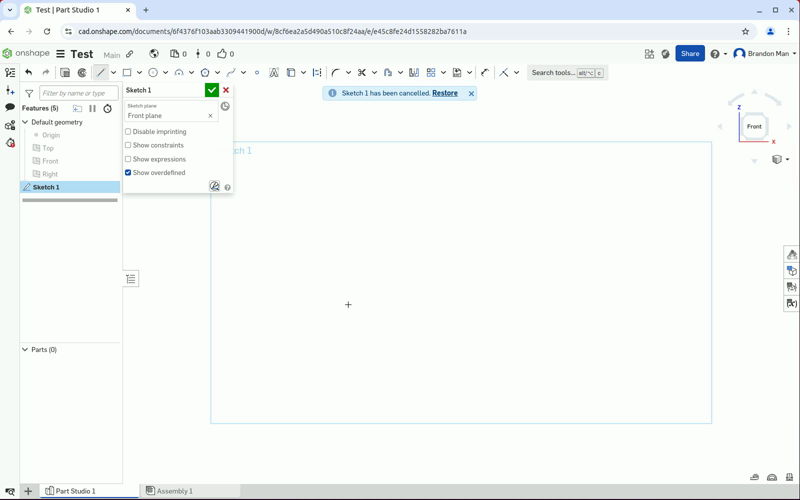
click(348, 304)
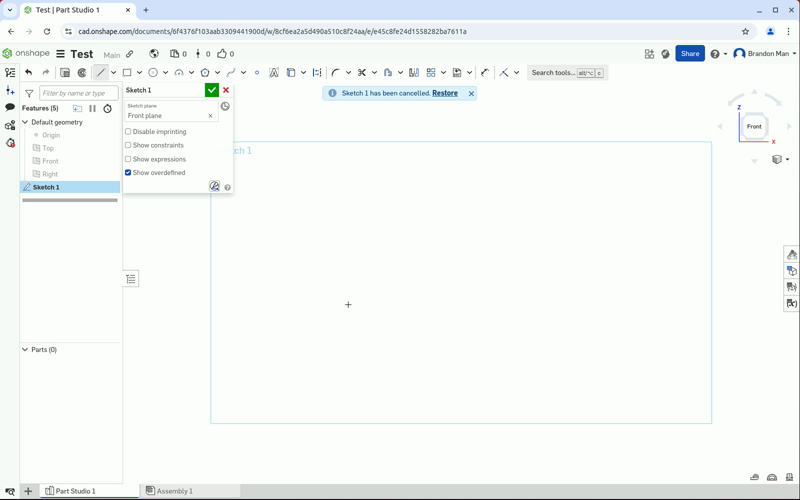
key_up(shift)
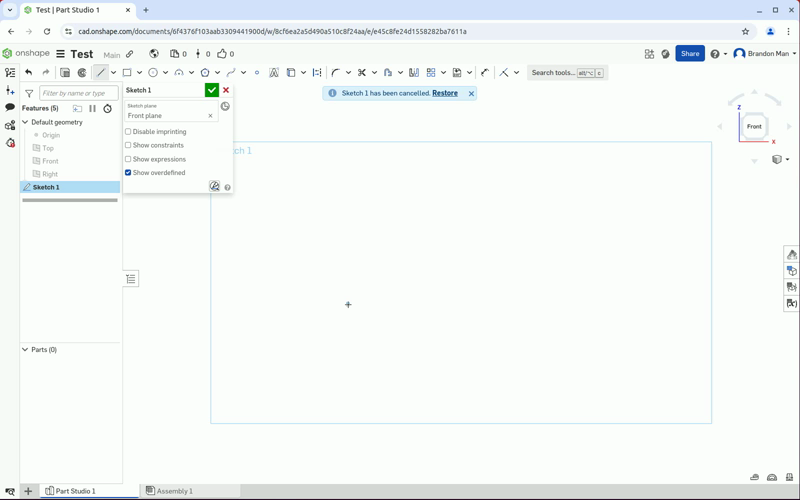
key_down(shift)
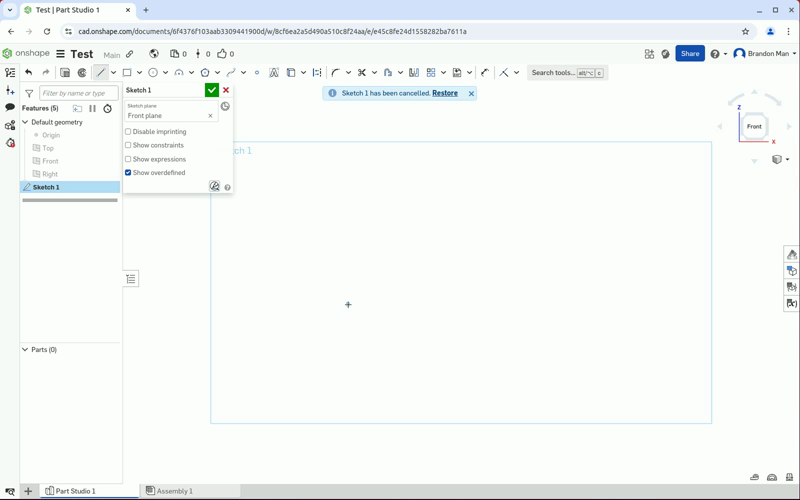
mouse_move(473, 304)
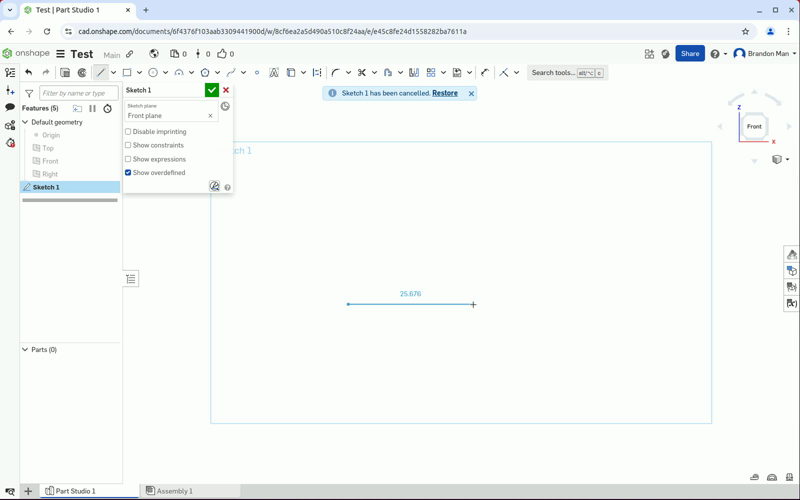
click(473, 304)
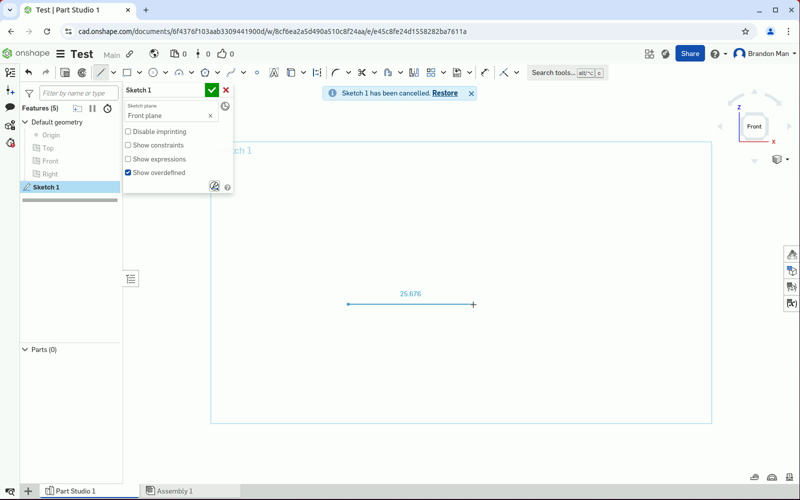
key_up(shift)
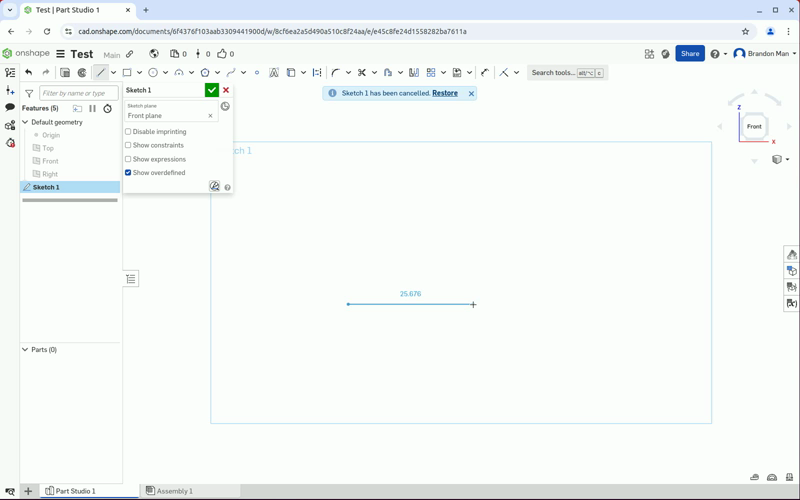
key_down(shift)
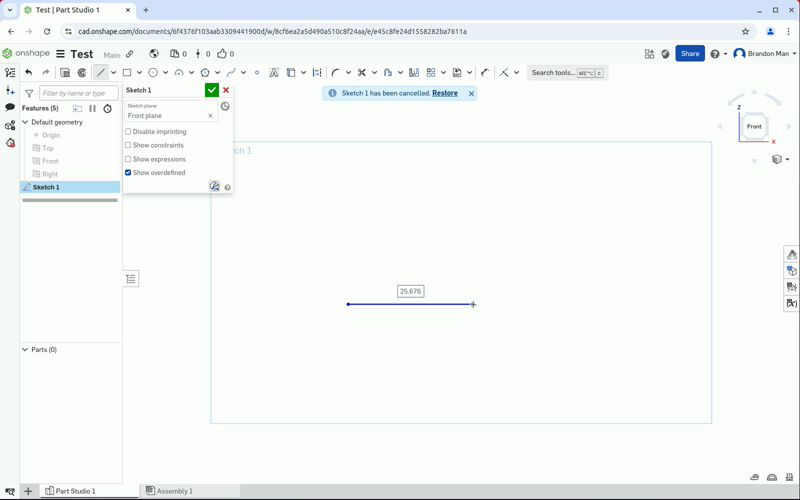
mouse_move(503, 304)
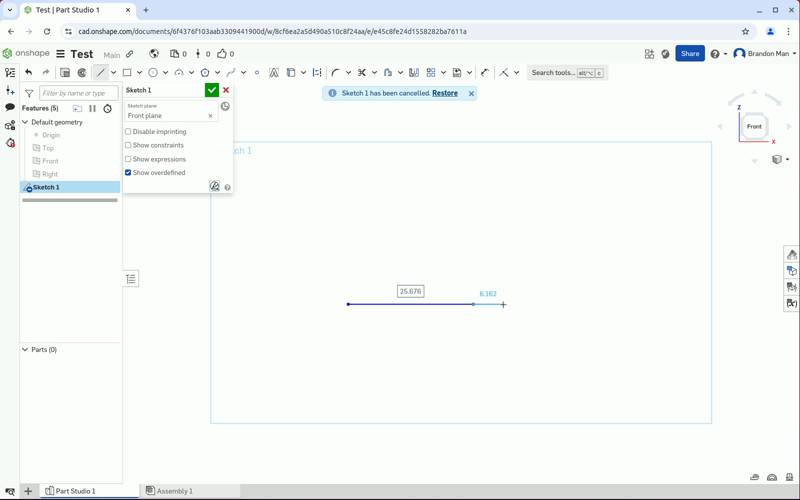
mouse_move(473, 282)
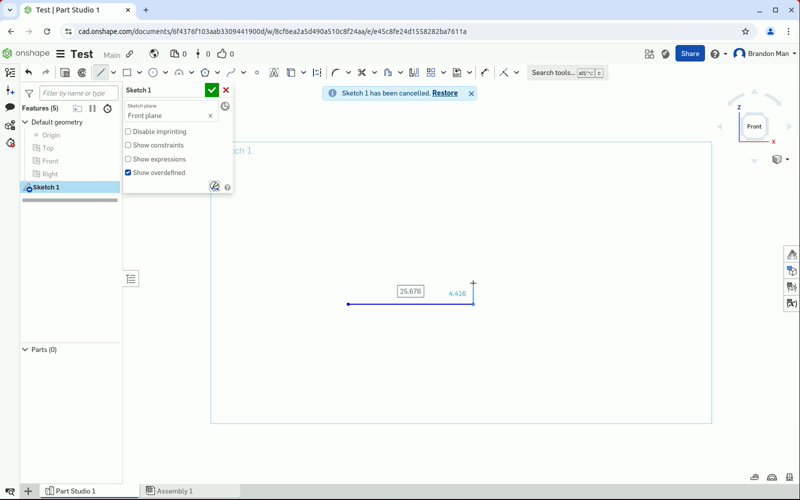
click(473, 282)
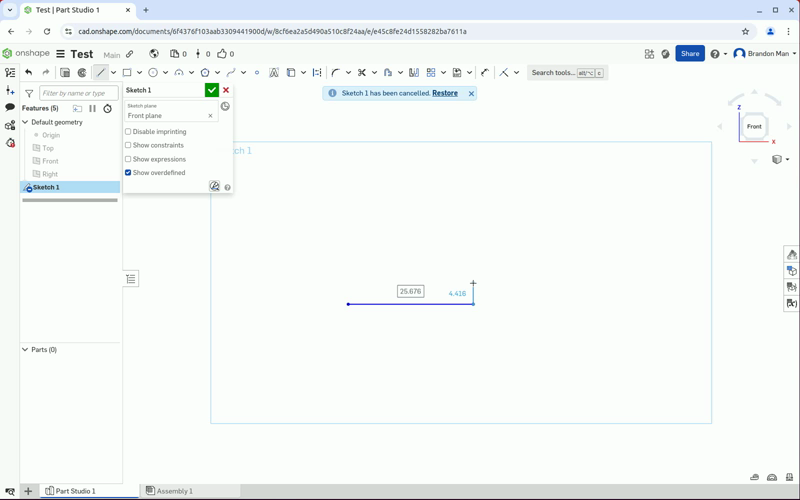
key_up(shift)
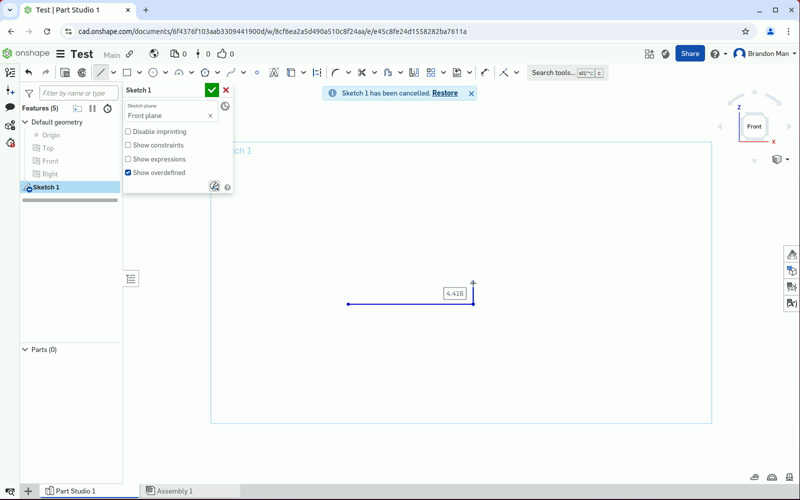
key_down(shift)
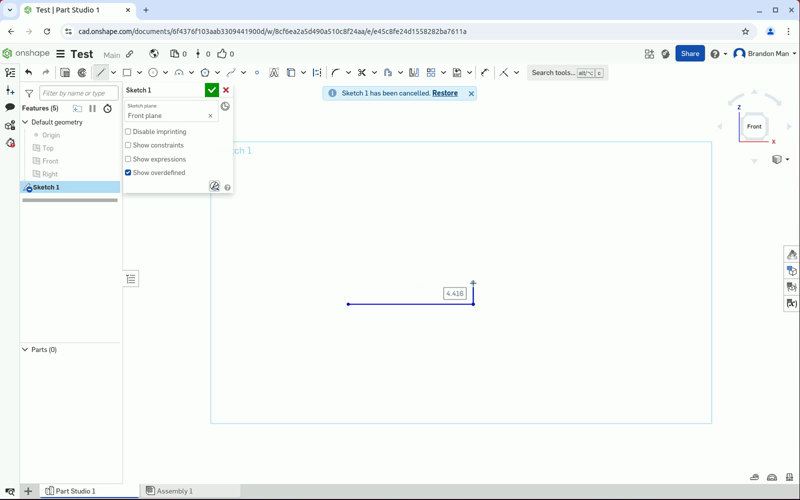
mouse_move(369, 261)
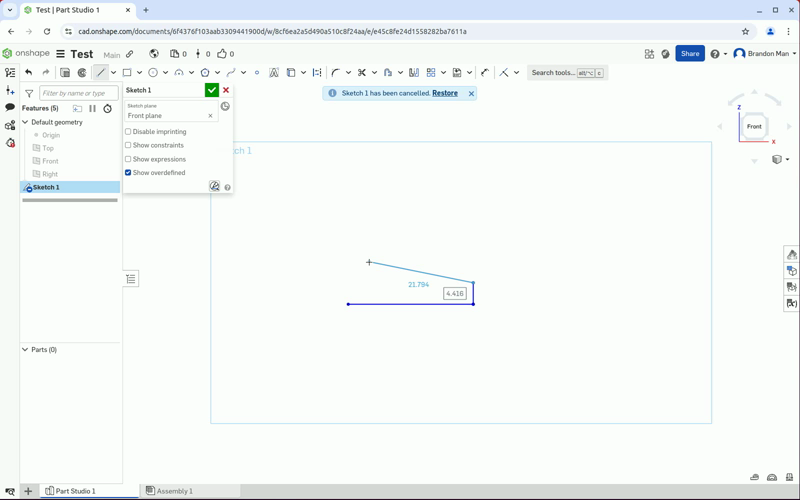
click(369, 261)
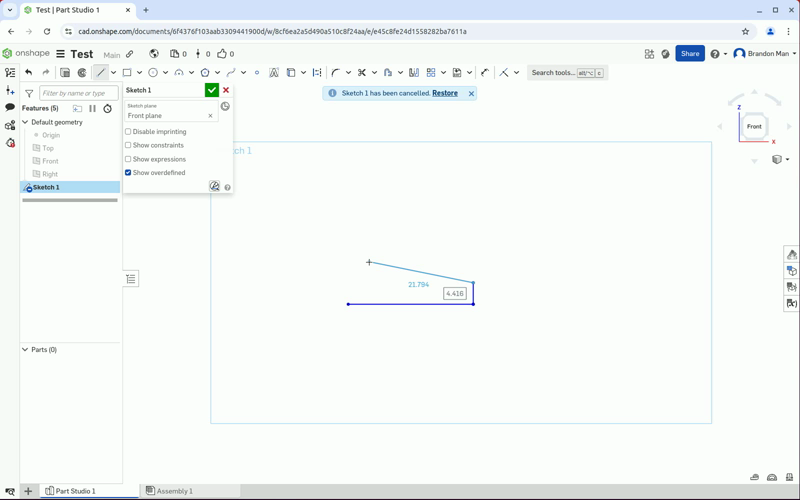
key_up(shift)
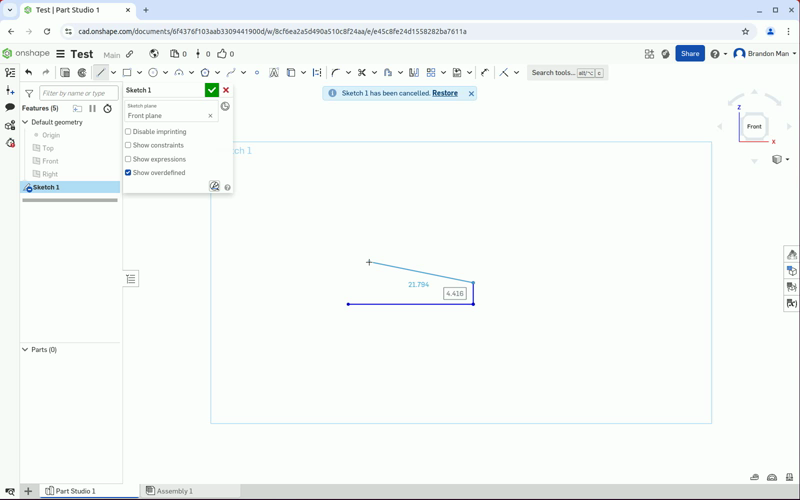
key_down(shift)
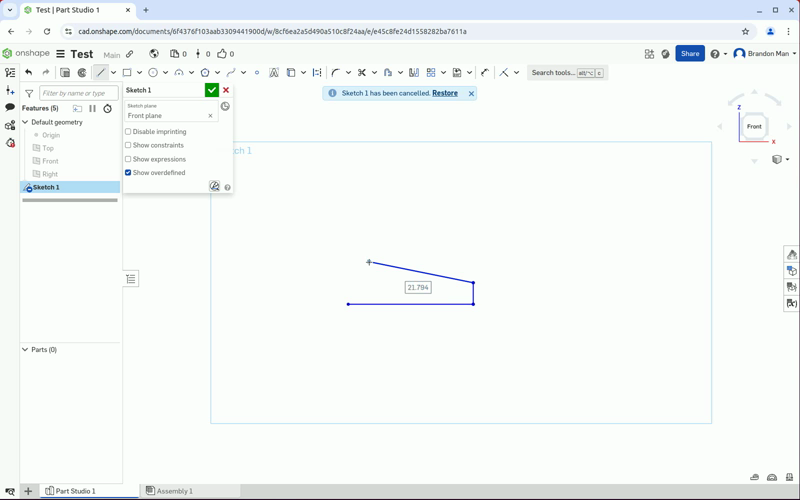
mouse_move(399, 261)
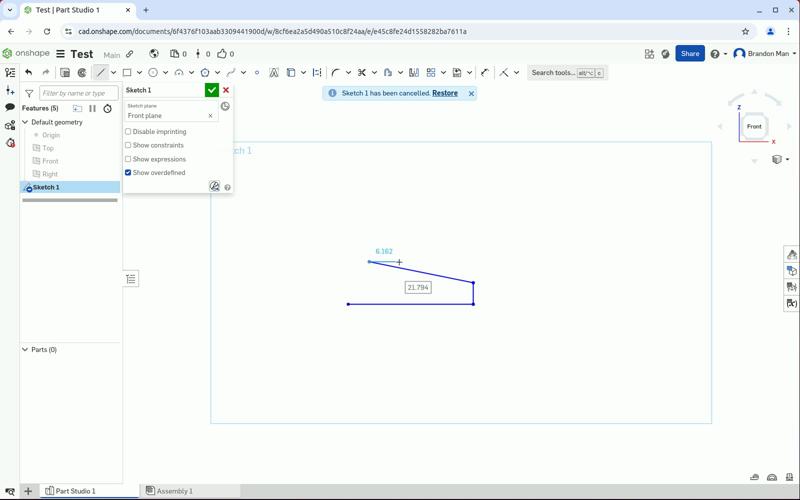
mouse_move(348, 261)
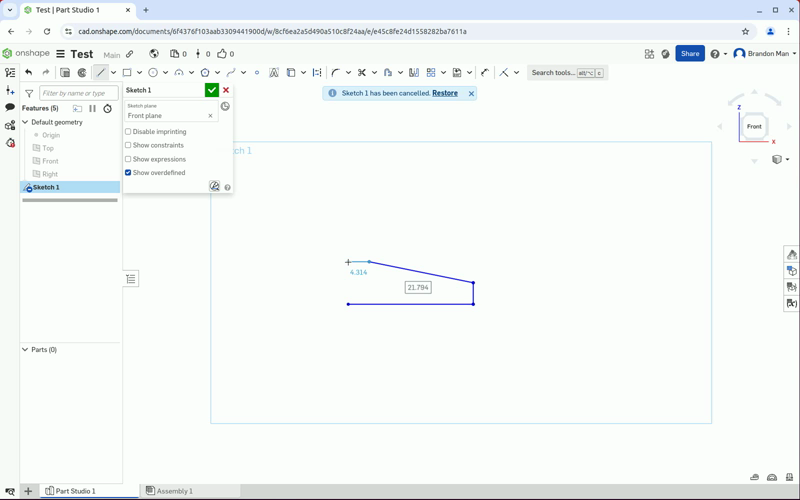
click(348, 261)
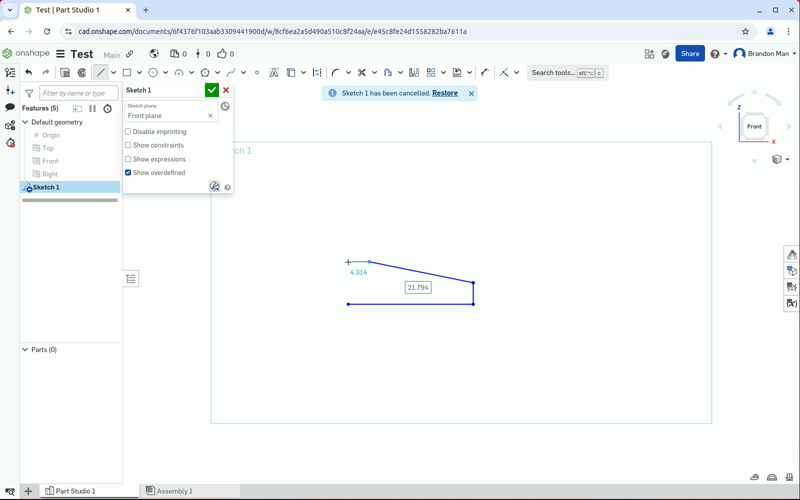
key_up(shift)
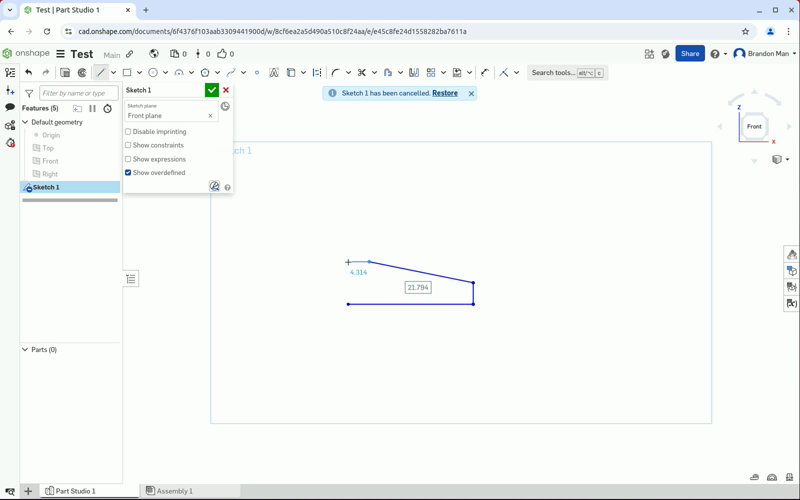
mouse_move(378, 261)
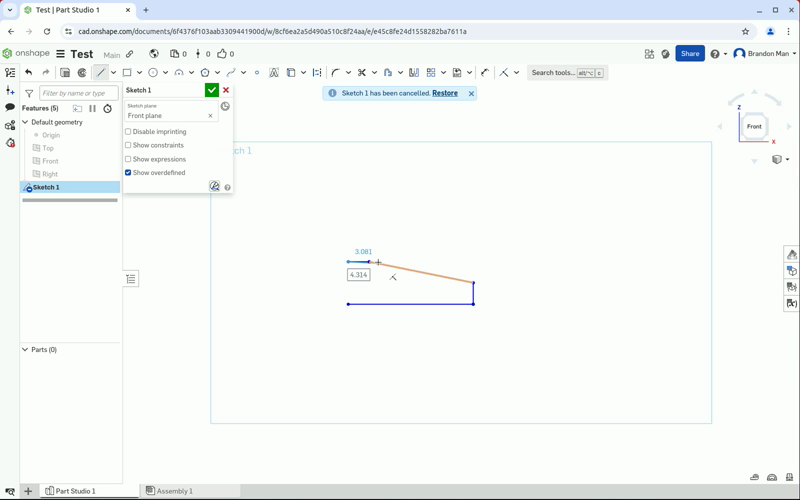
key_down(shift)
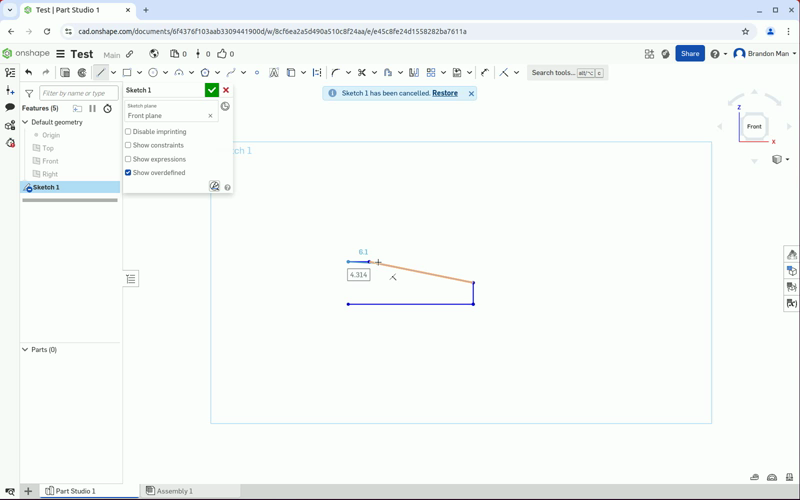
mouse_move(348, 304)
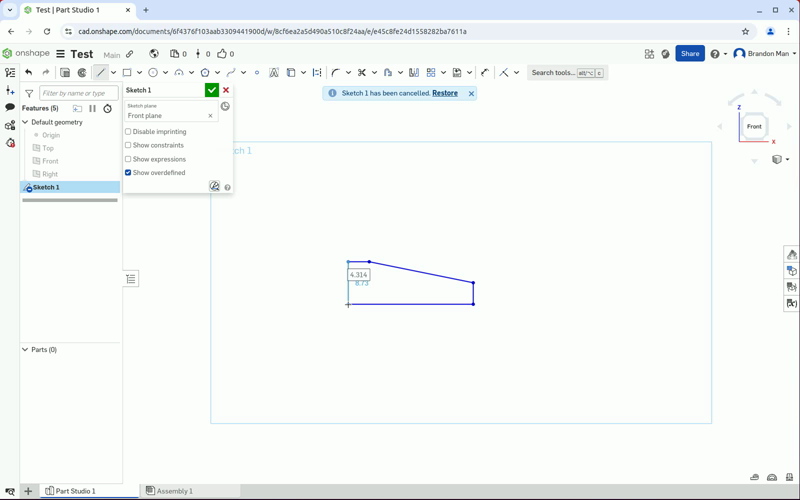
key_up(shift)
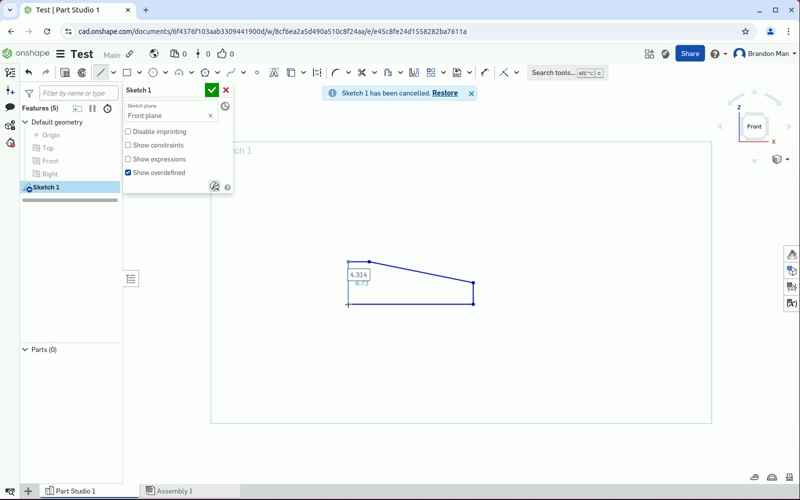
click(348, 304)
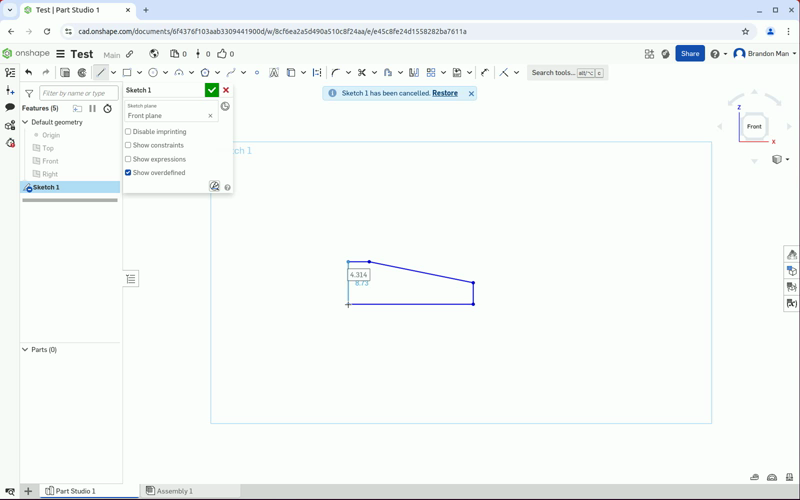
key(esc)
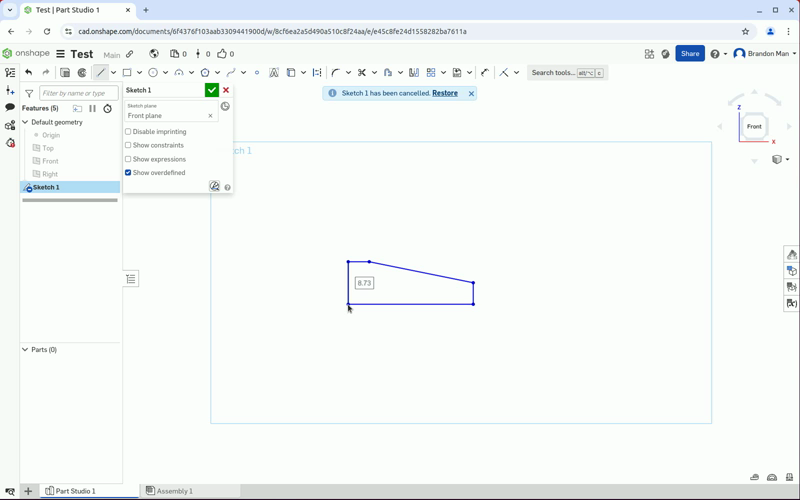
mouse_move(396, 301)
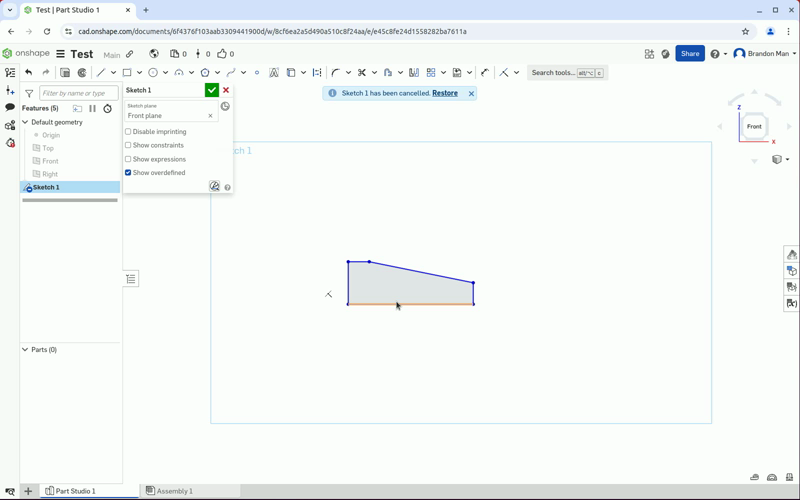
click(396, 301)
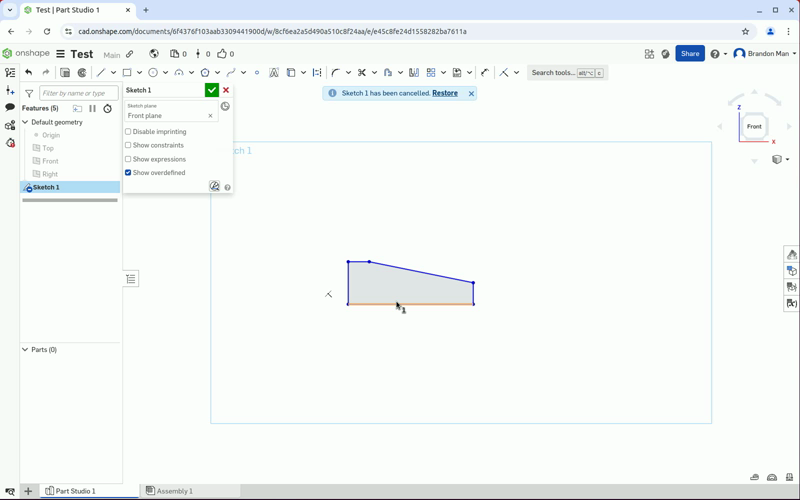
mouse_move(73, 352)
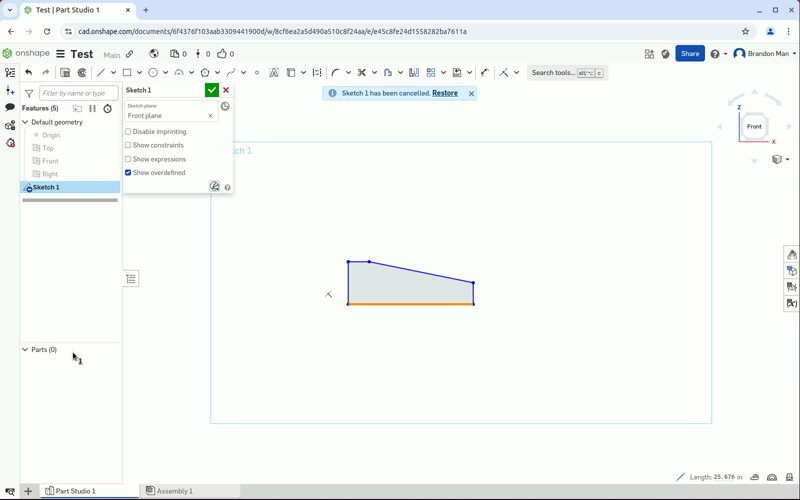
key(shift+y)
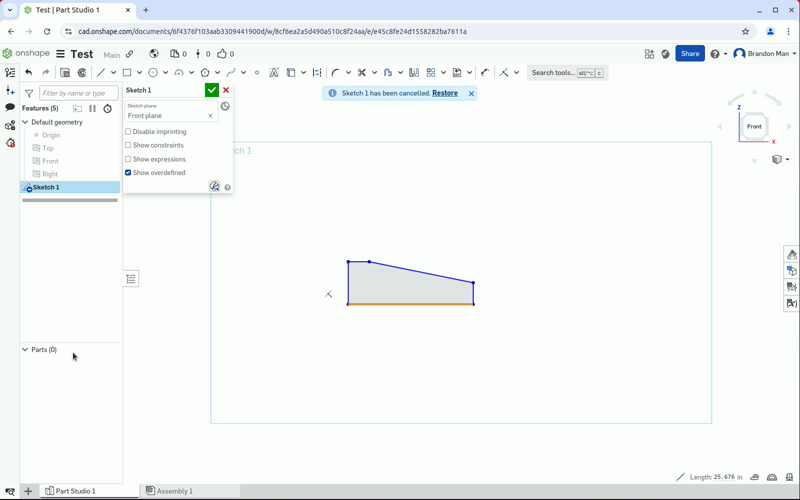
key(shift+e)
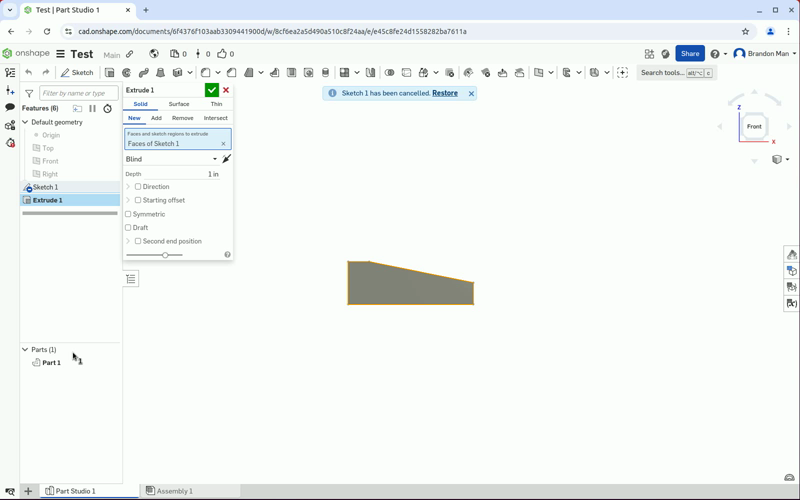
mouse_move(143, 106)
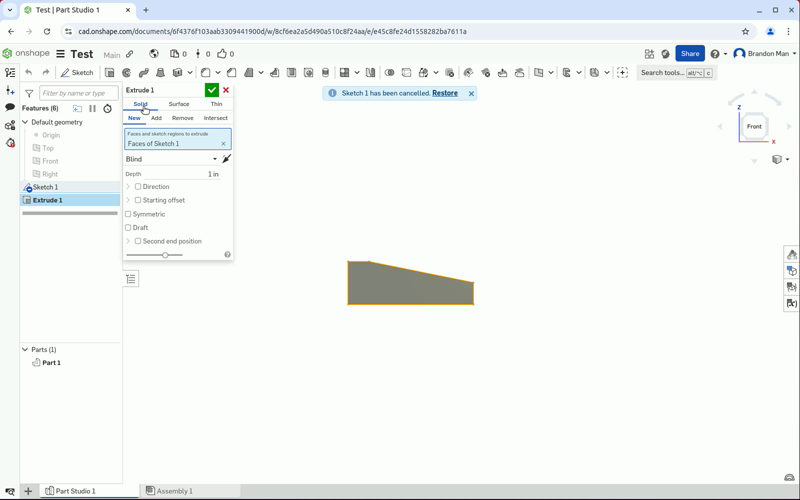
click(143, 106)
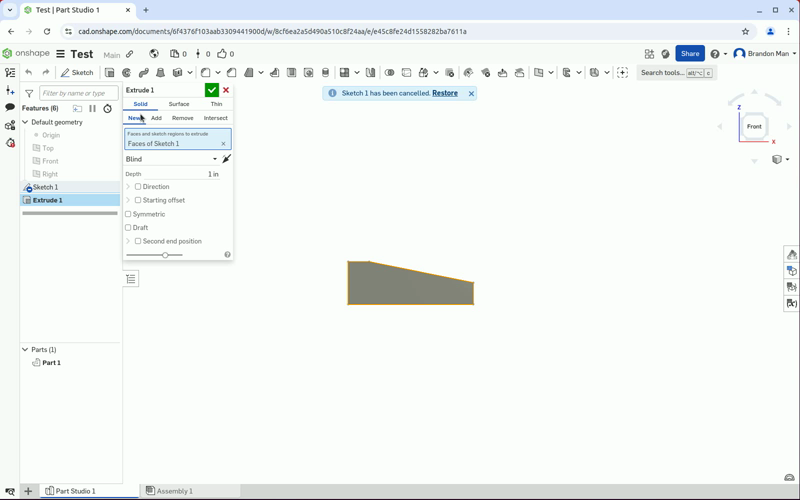
mouse_move(137, 120)
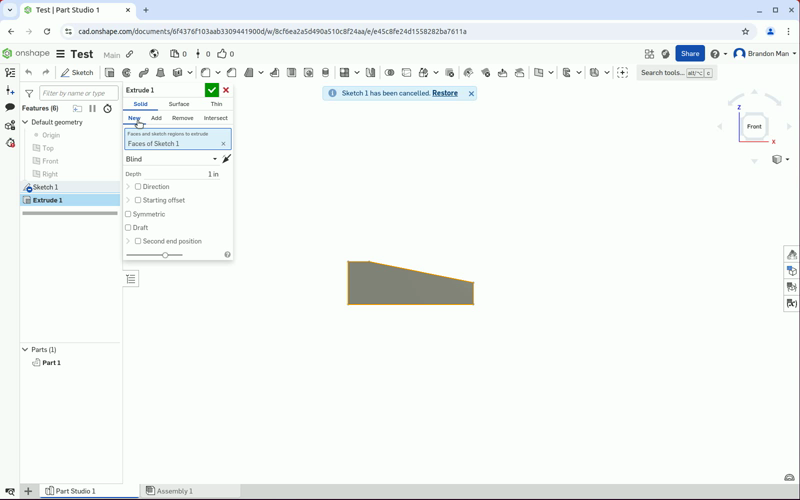
click(137, 120)
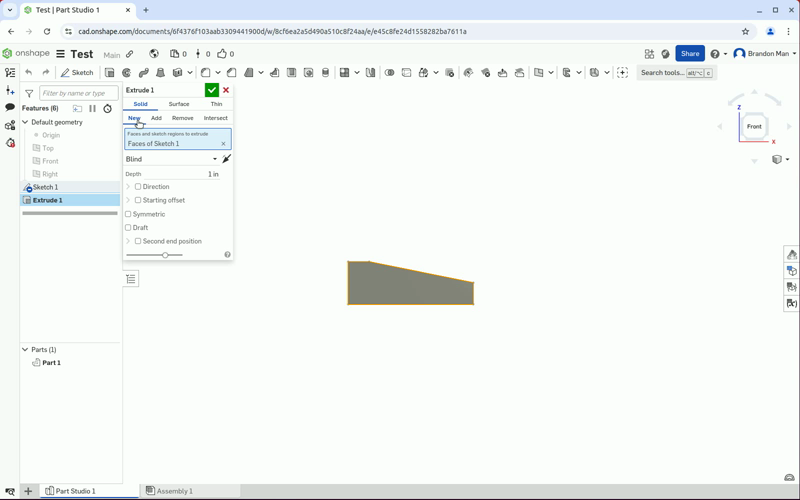
key(tab, 4)
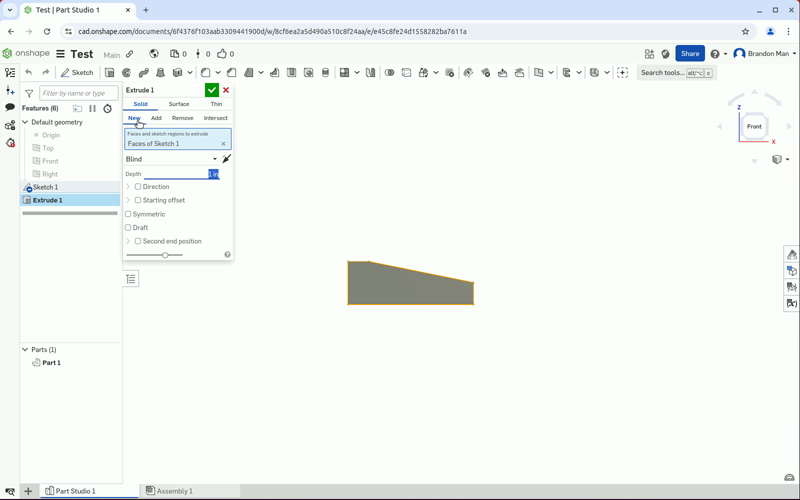
text(12.998)
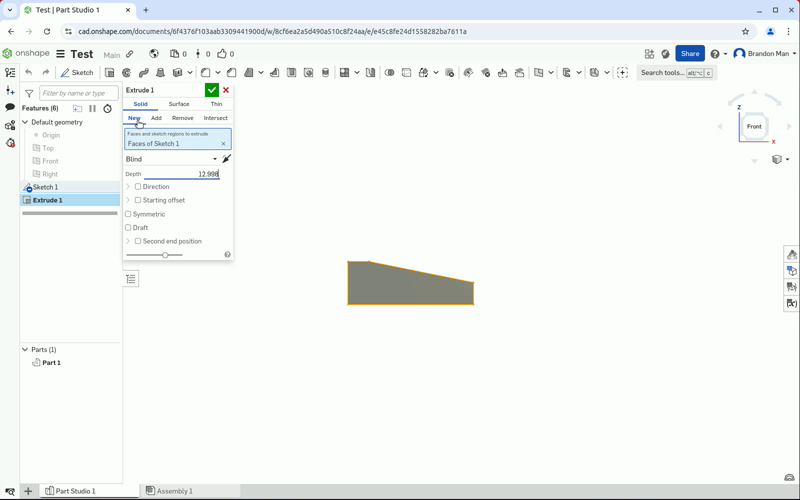
key(enter)
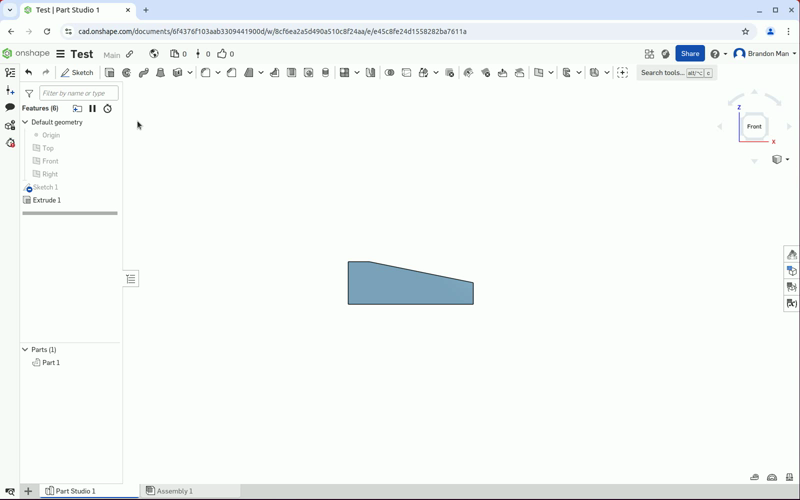
key(shift+h)
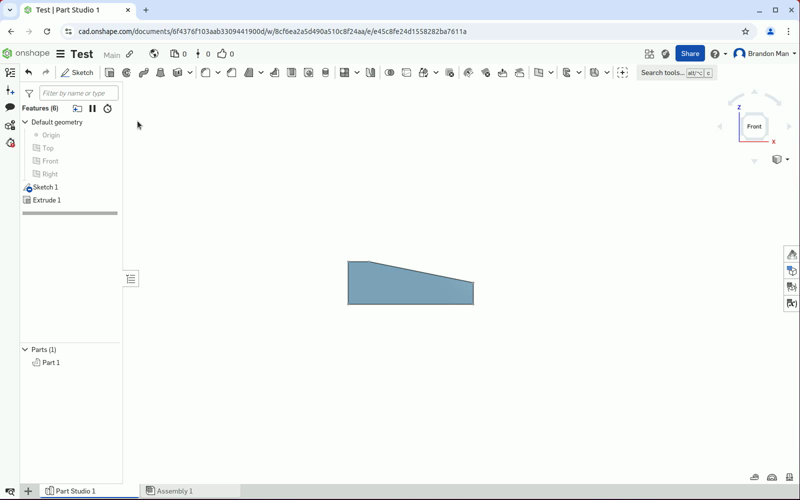
key(shift+h)
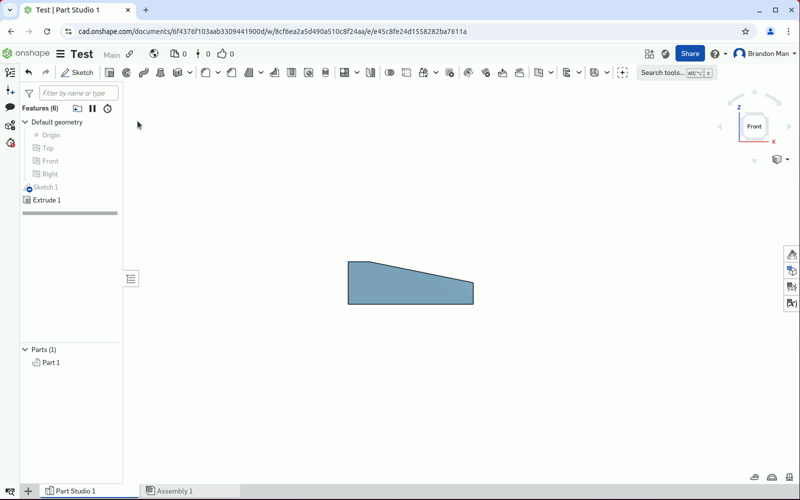
mouse_move(73, 189)
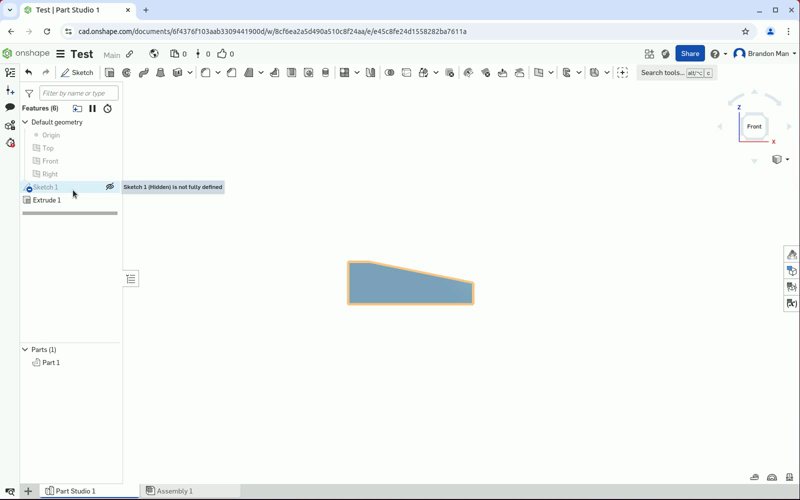
click(73, 189)
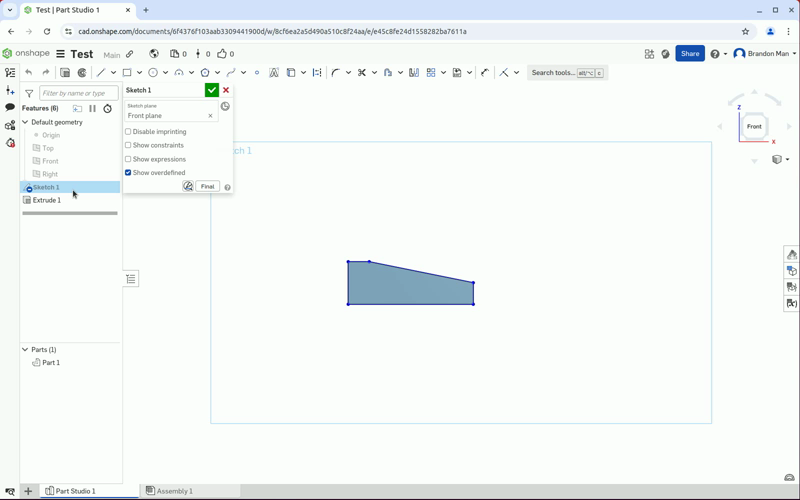
mouse_move(229, 92)
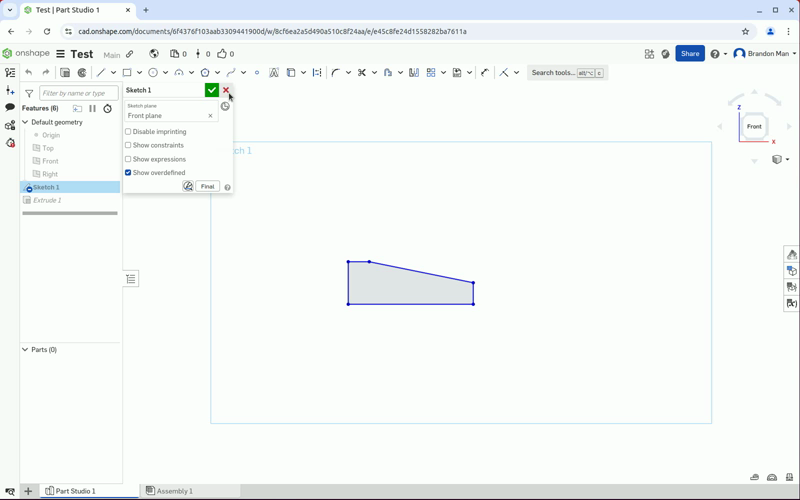
click(229, 92)
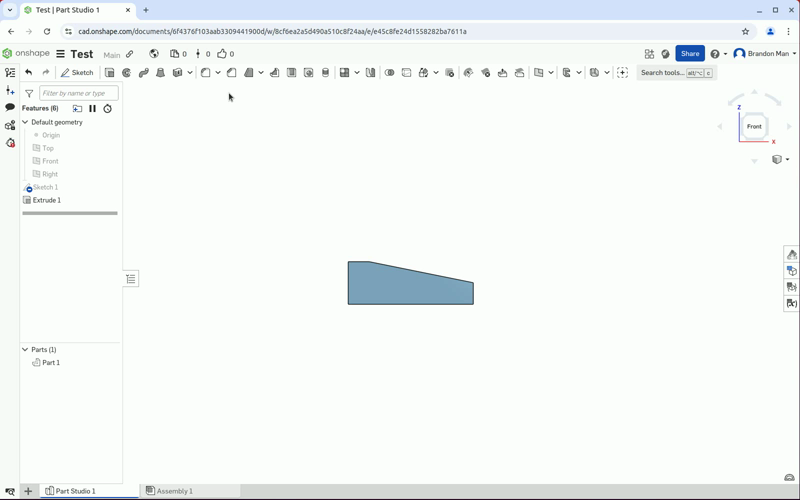
mouse_move(73, 352)
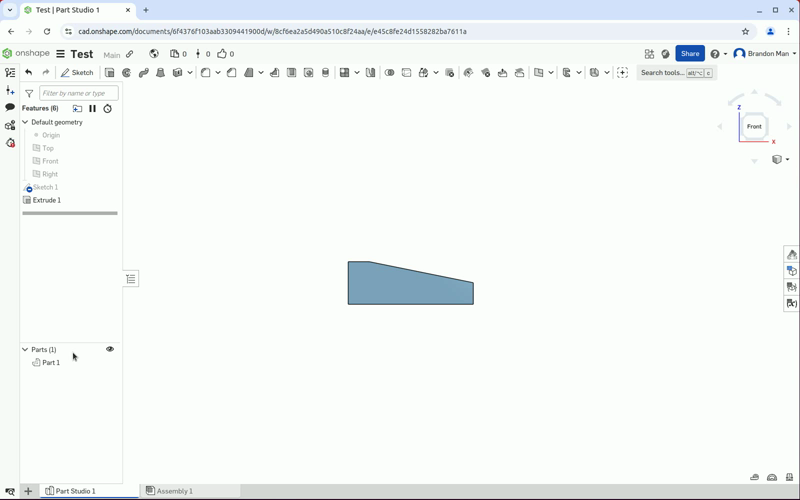
key(y)
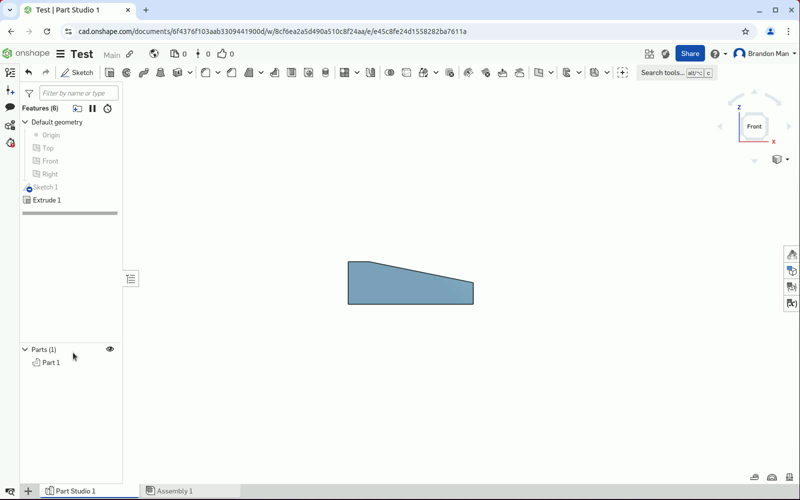
key(shift+p)
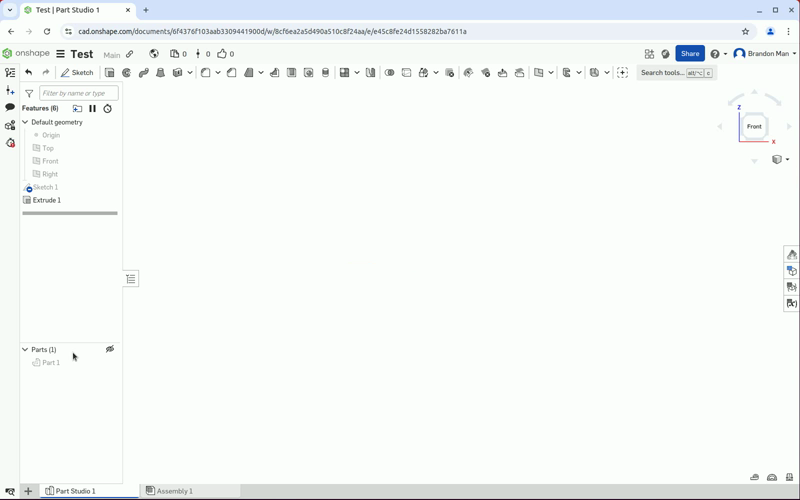
key(space)
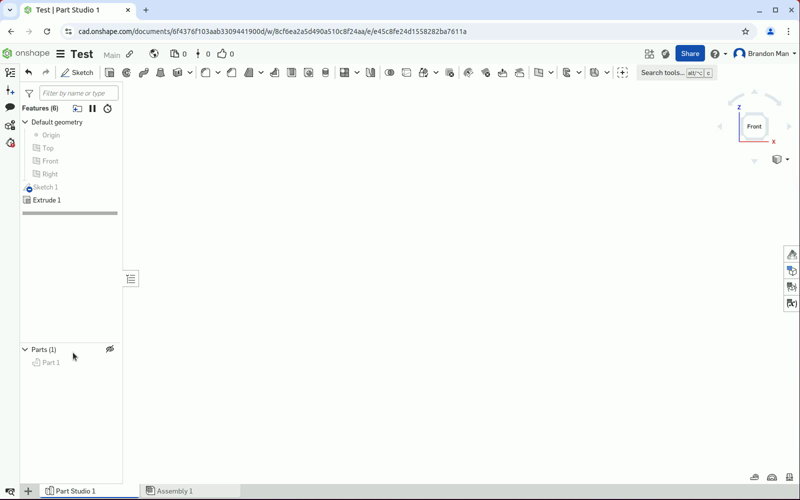
key_down(shift)
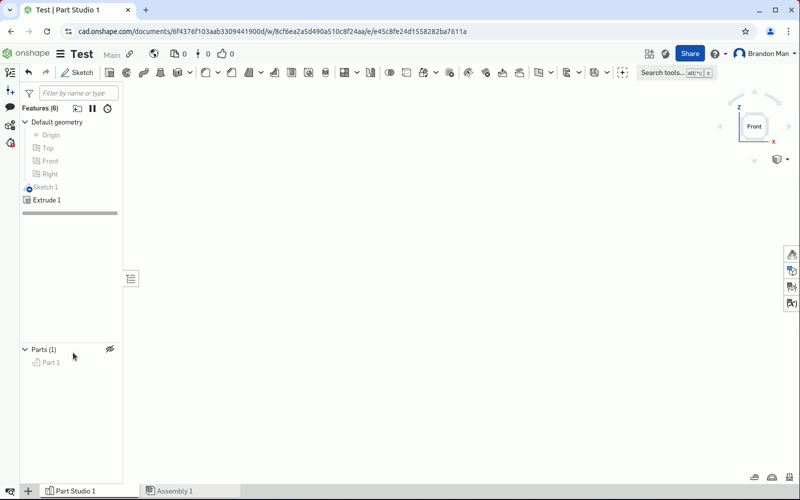
key(down)
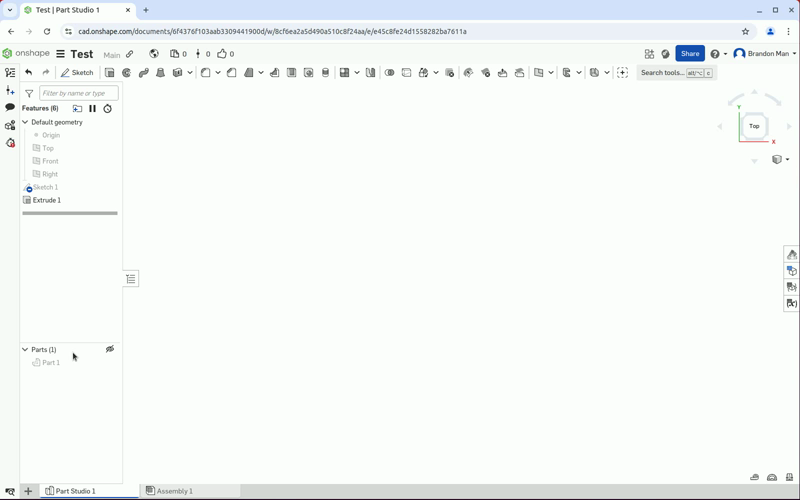
key_up(shift)
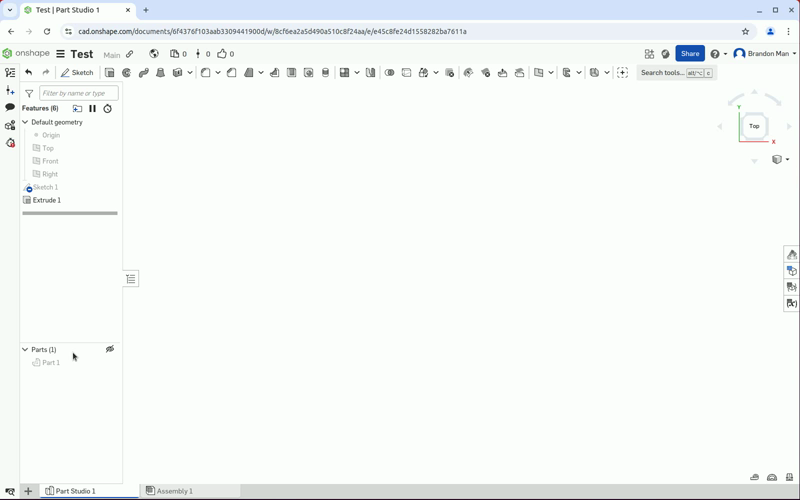
mouse_move(73, 352)
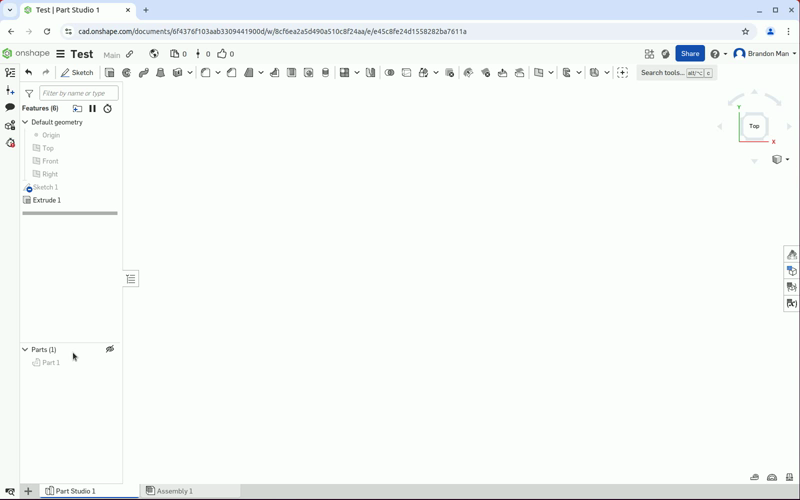
key(shift+y)
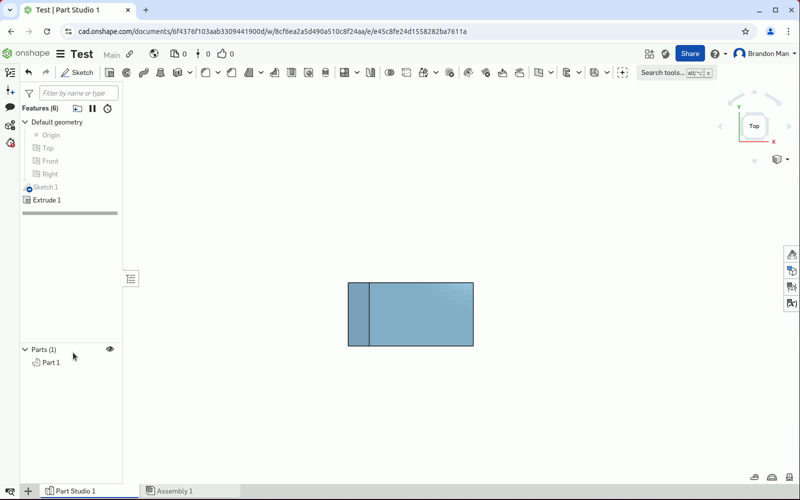
mouse_move(541, 75)
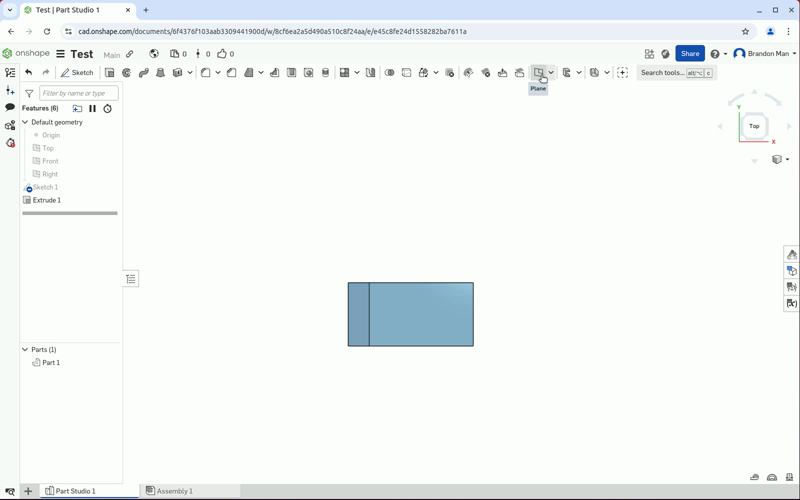
click(541, 75)
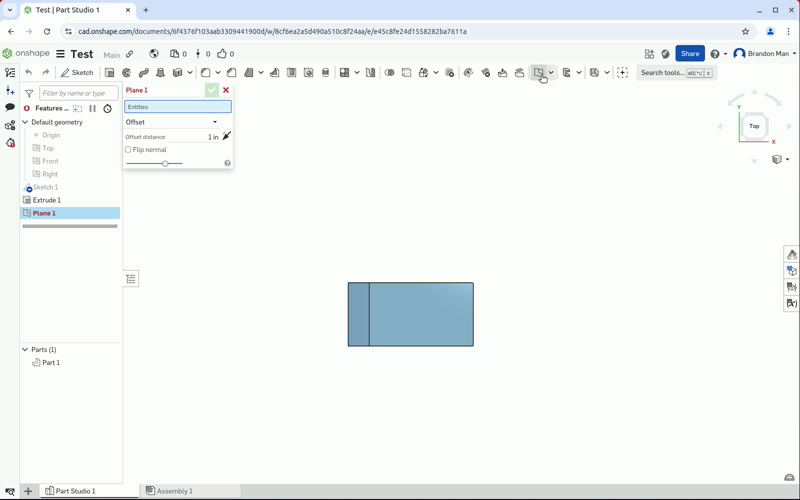
mouse_move(73, 150)
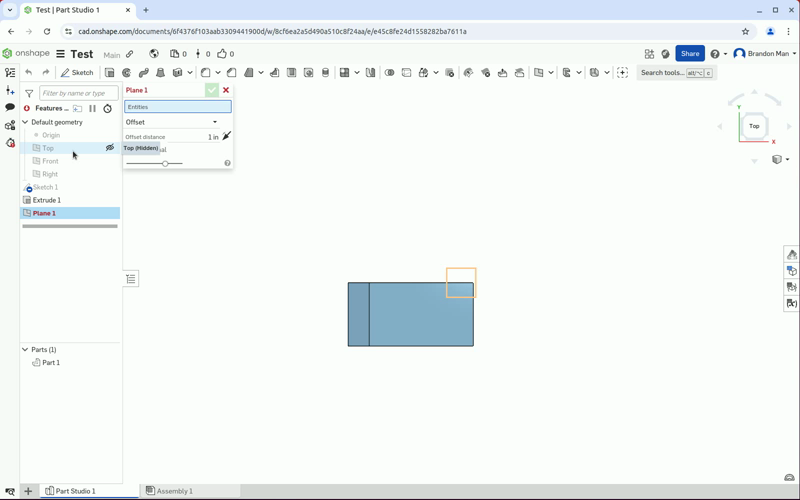
click(73, 150)
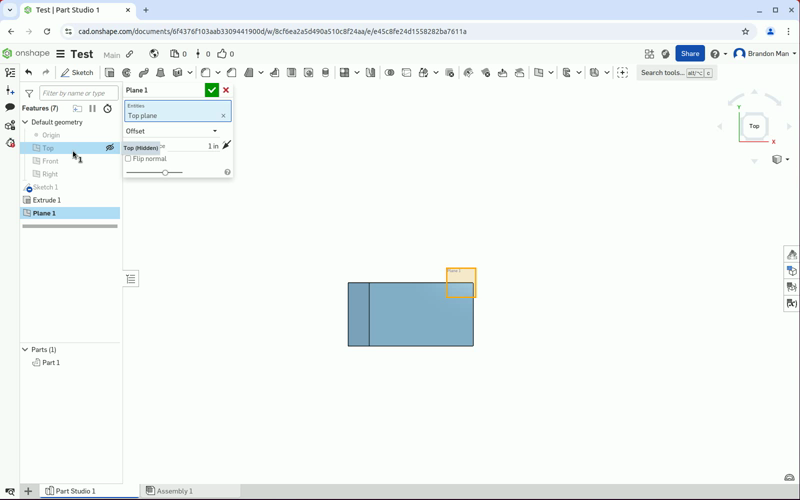
key(tab, 2)
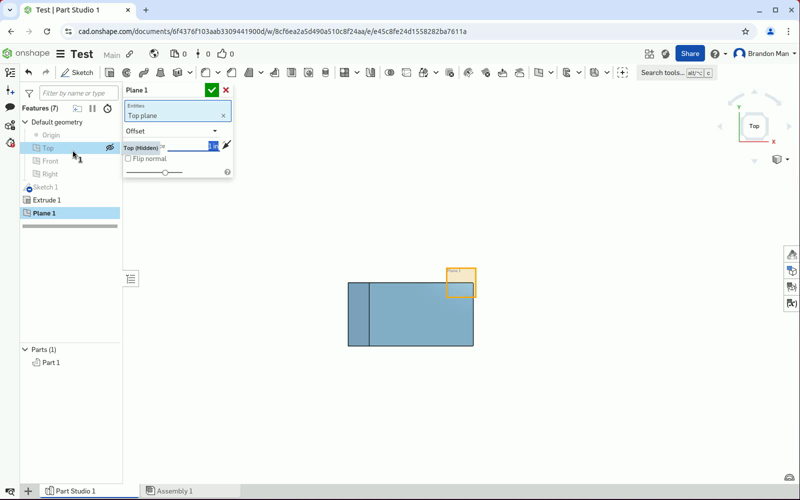
text(4.344)
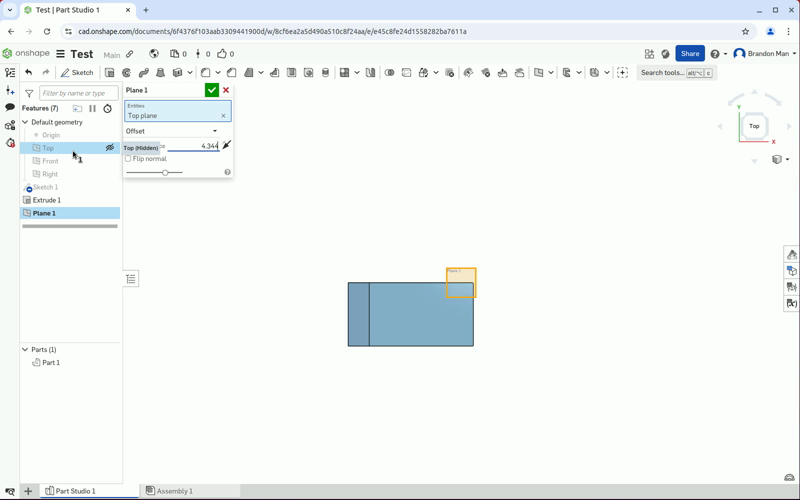
key(enter, 2)
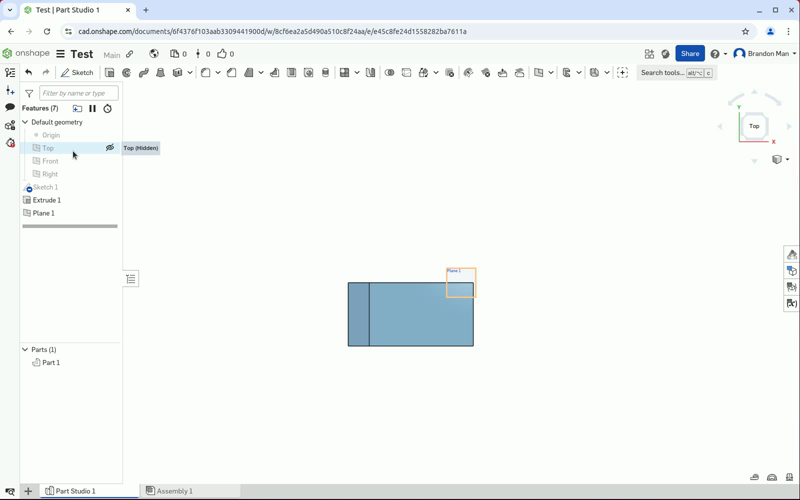
key(shift+s)
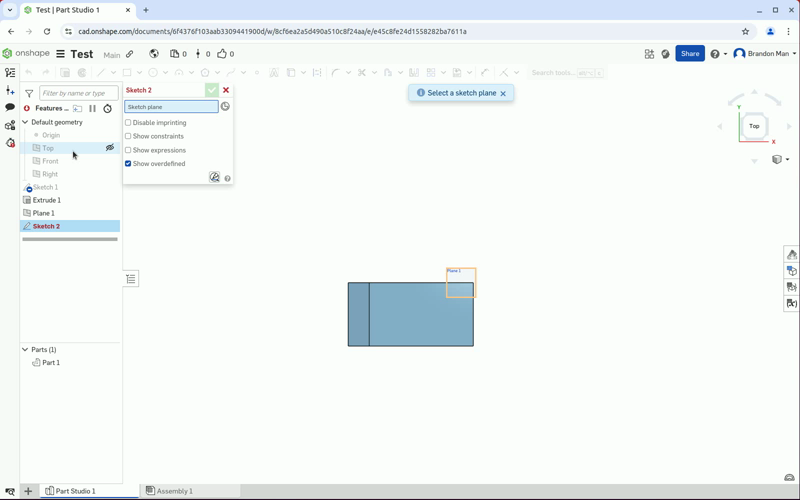
mouse_move(73, 215)
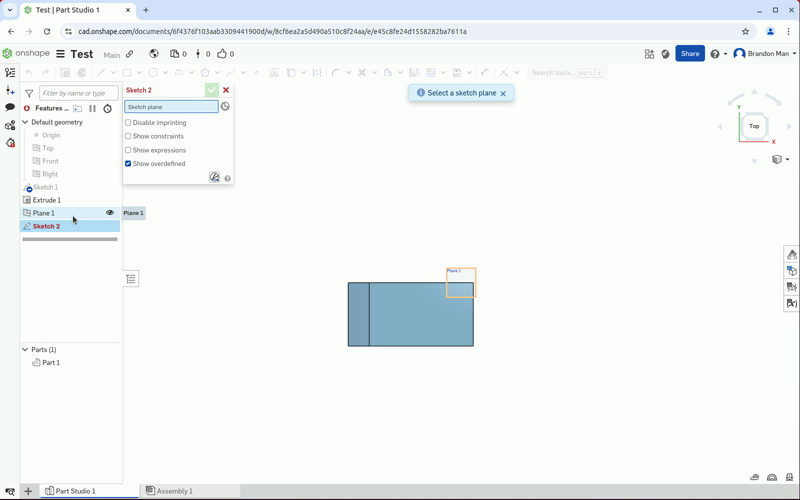
click(73, 215)
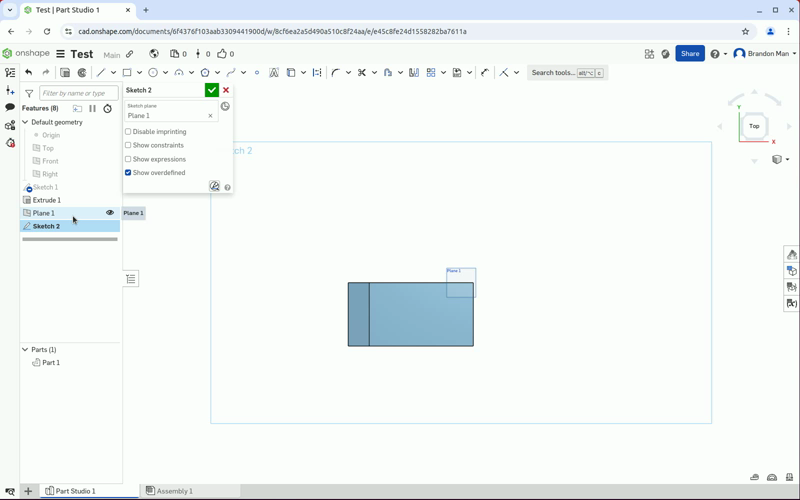
mouse_move(73, 352)
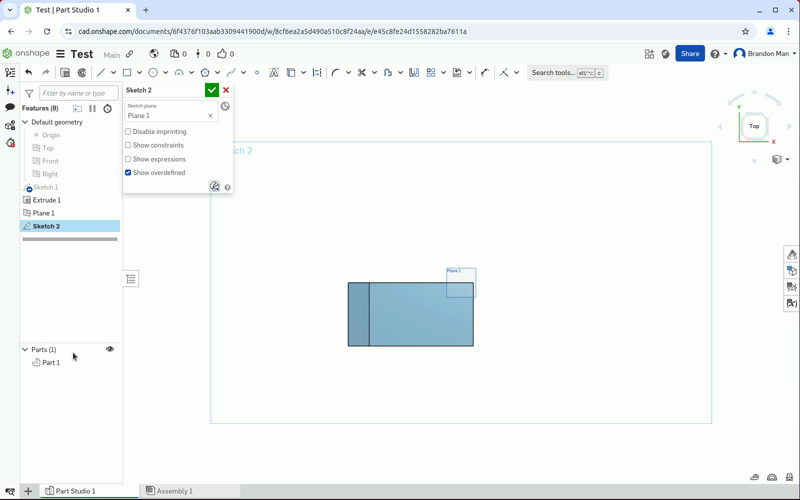
key(y)
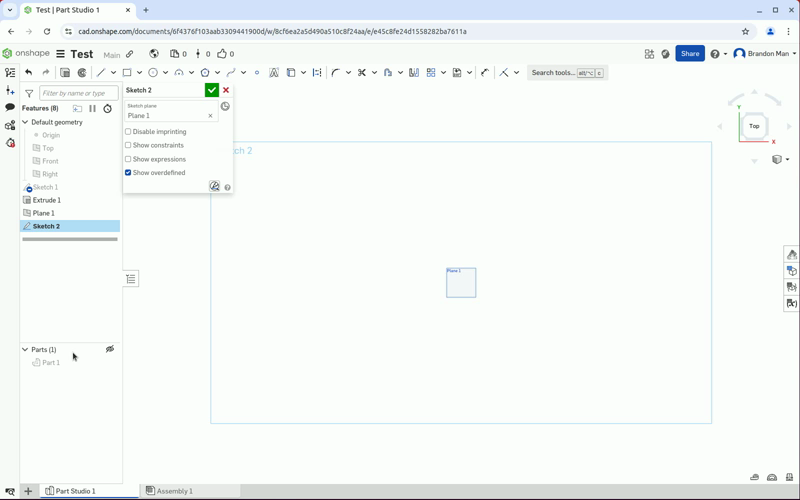
key(l)
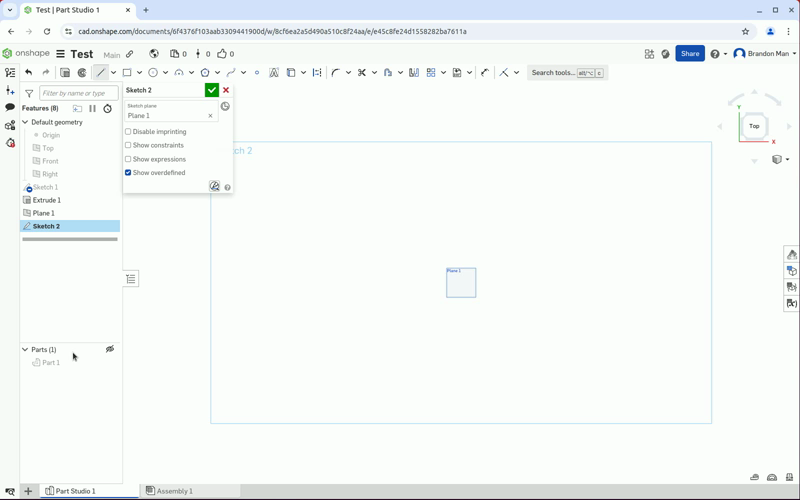
key_down(shift)
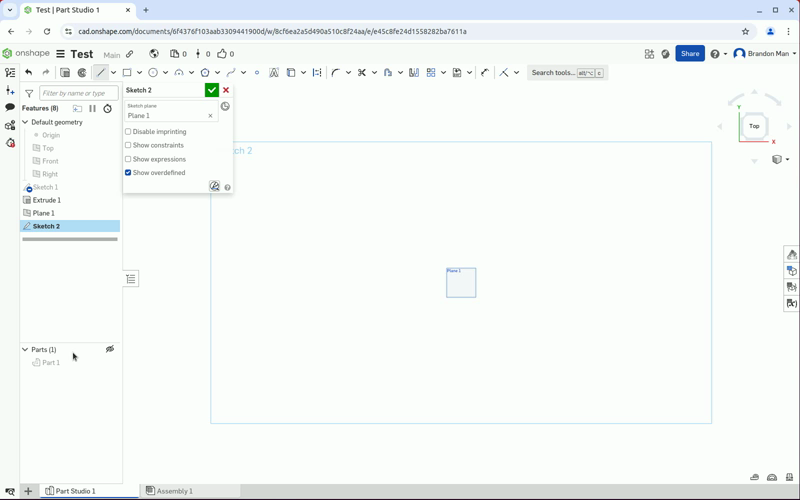
mouse_move(369, 346)
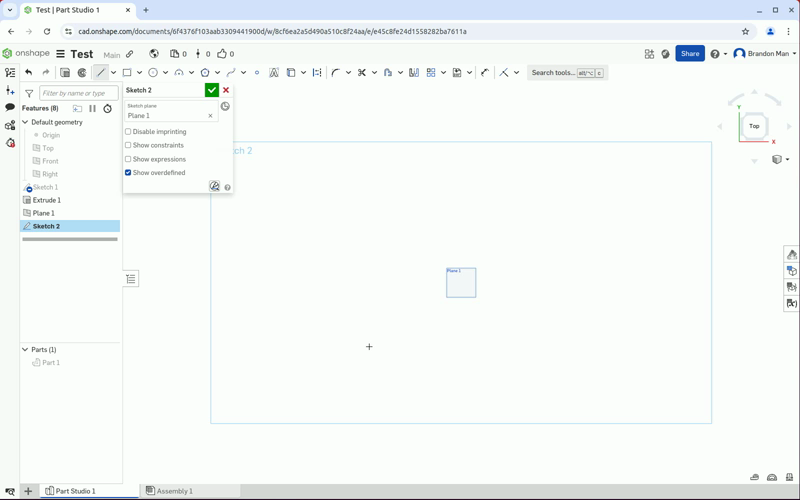
click(369, 346)
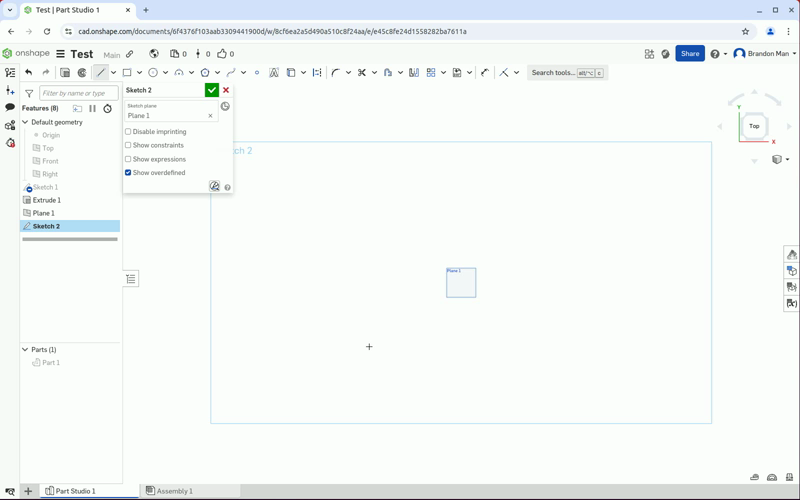
key_up(shift)
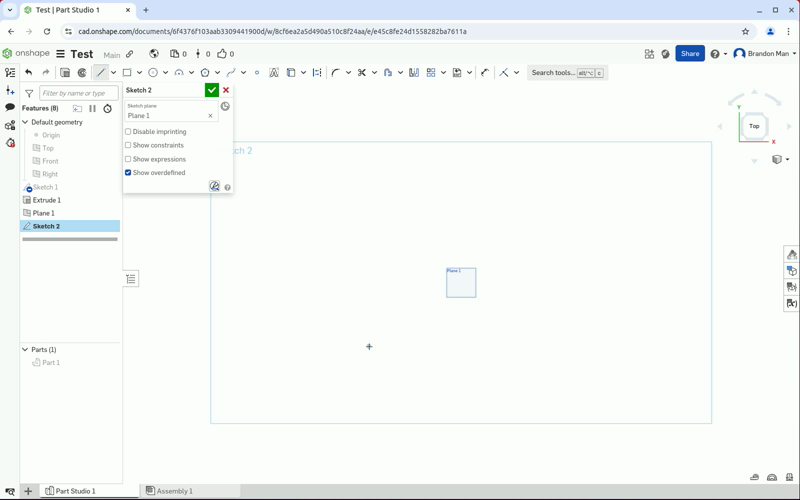
key_down(shift)
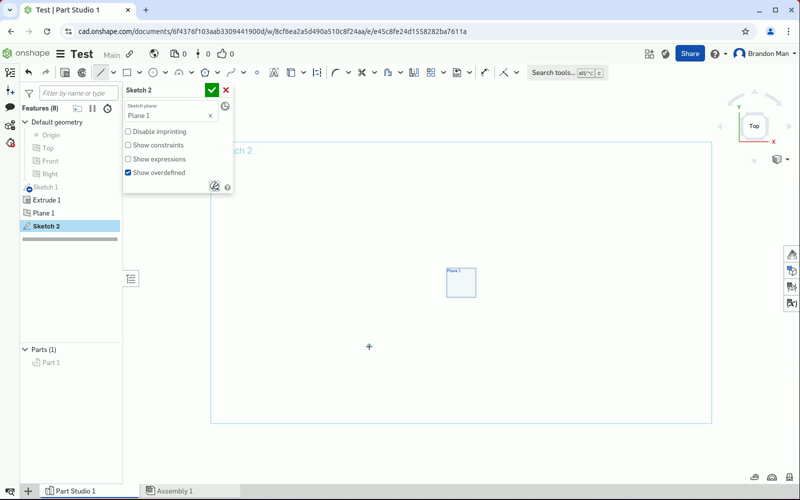
mouse_move(473, 346)
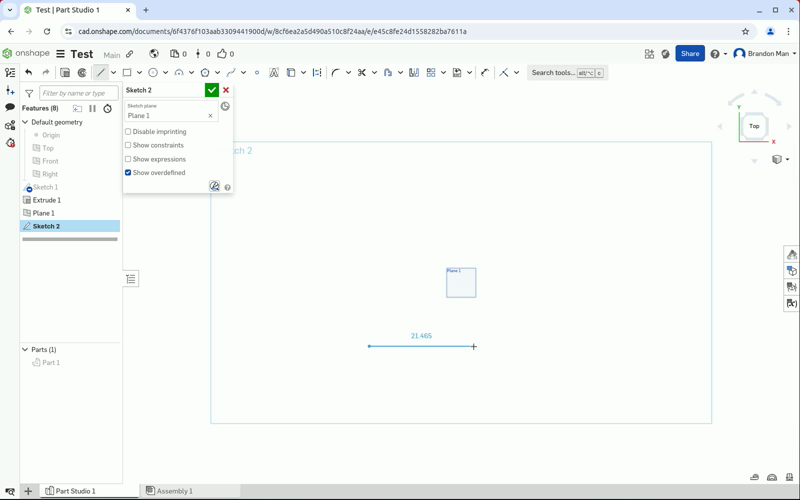
click(473, 346)
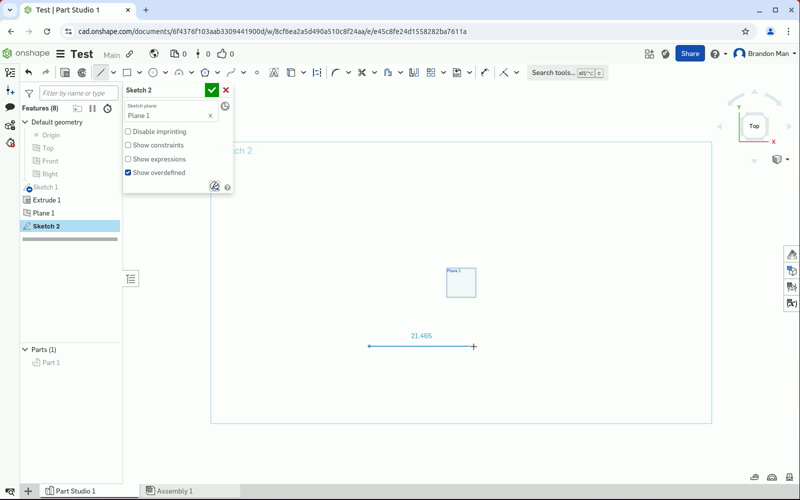
key_up(shift)
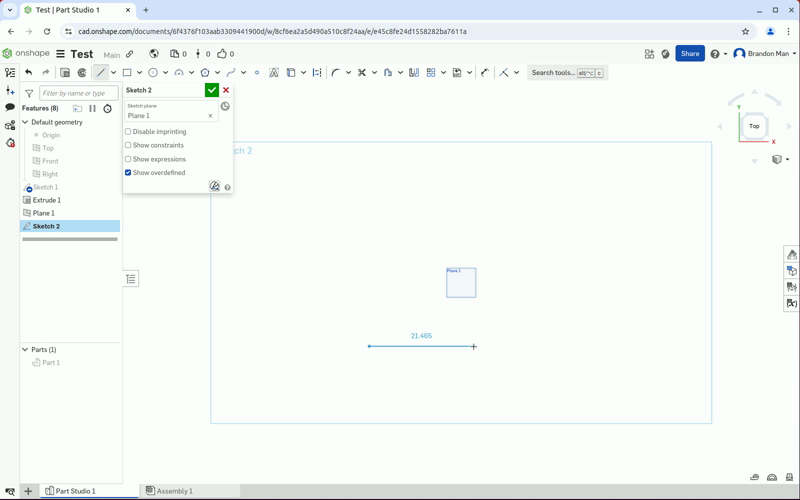
key_down(shift)
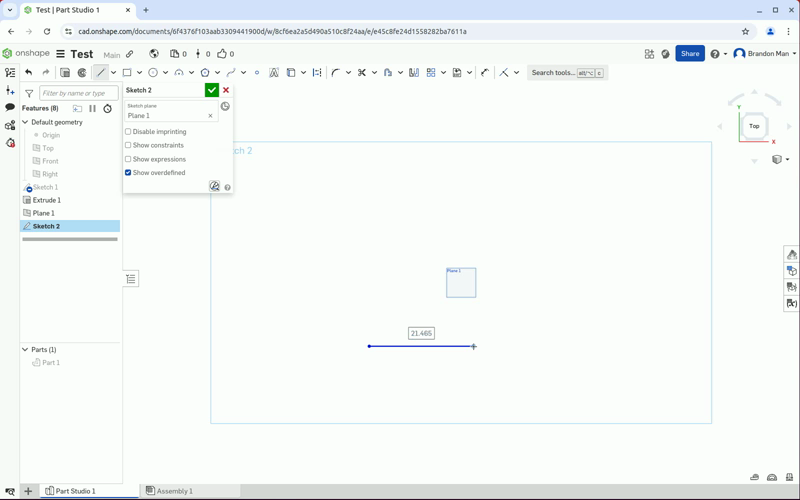
mouse_move(503, 346)
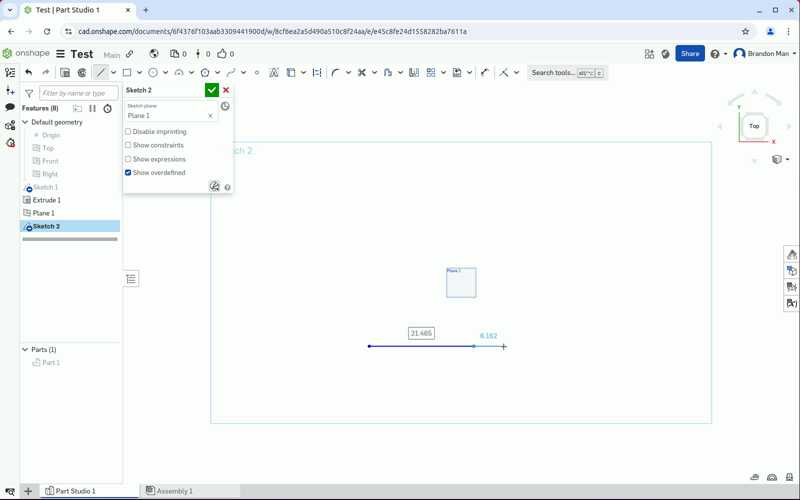
mouse_move(473, 325)
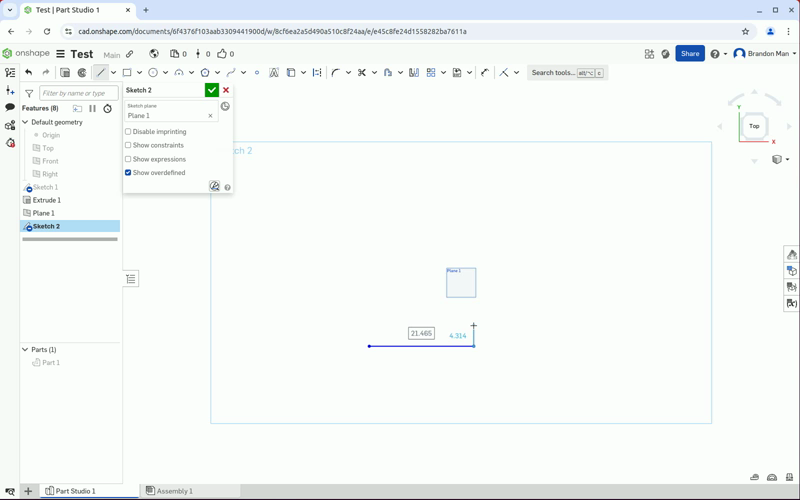
click(473, 325)
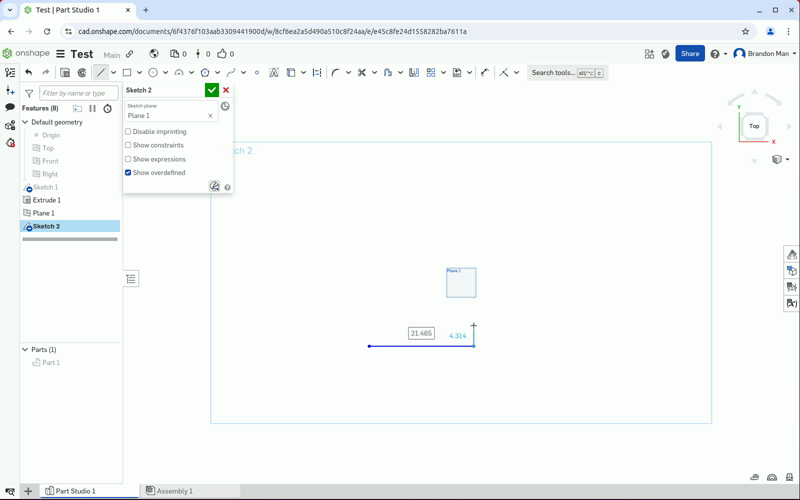
key_up(shift)
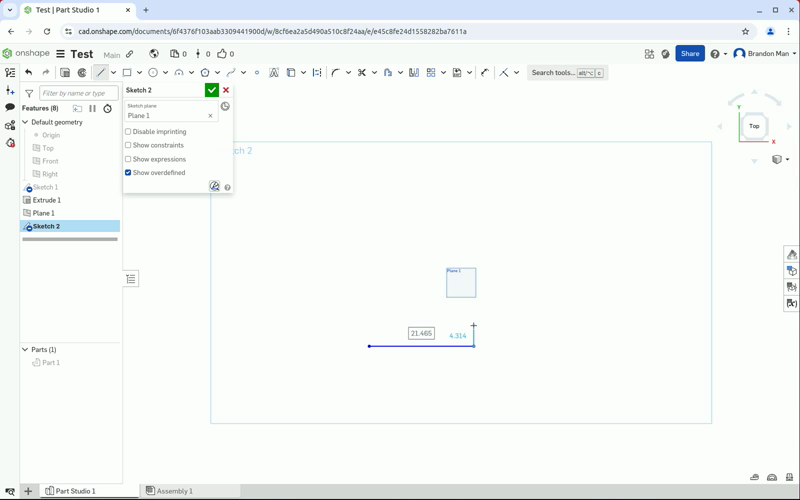
key_down(shift)
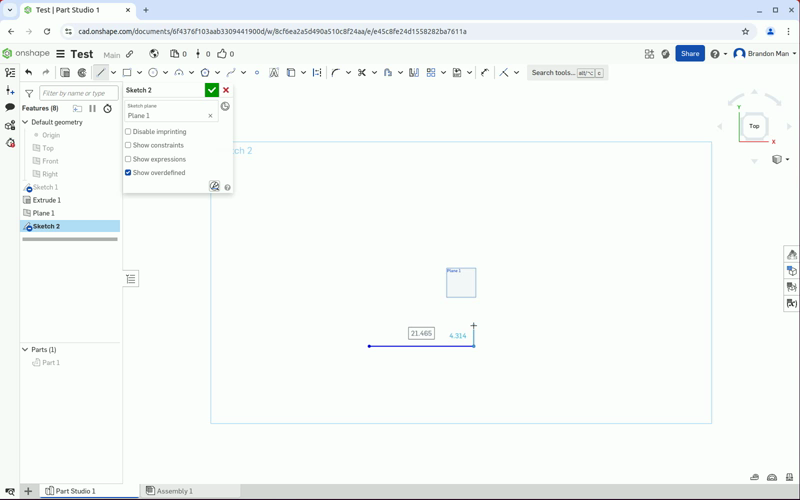
mouse_move(369, 325)
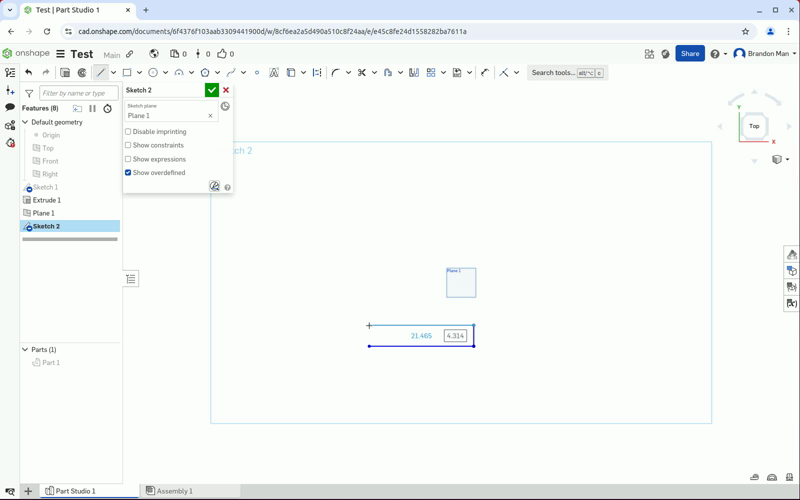
click(369, 325)
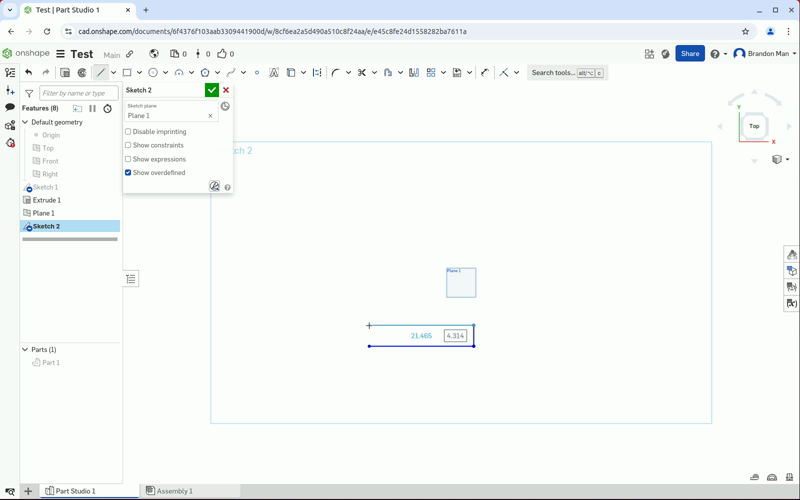
key_up(shift)
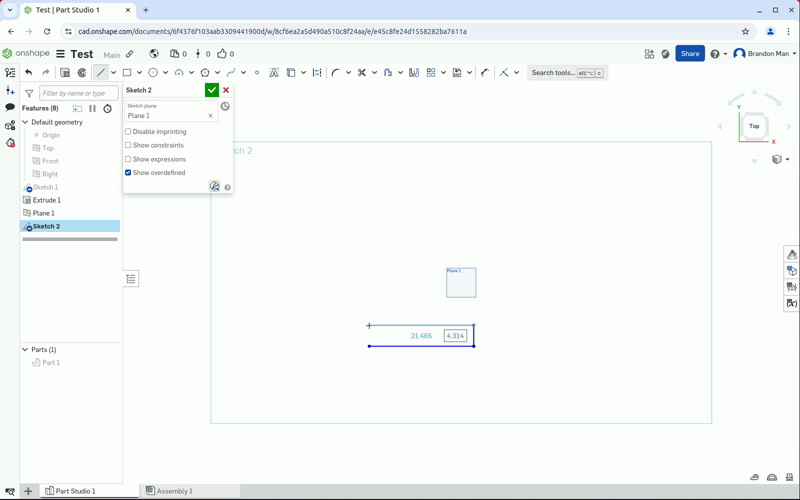
mouse_move(399, 325)
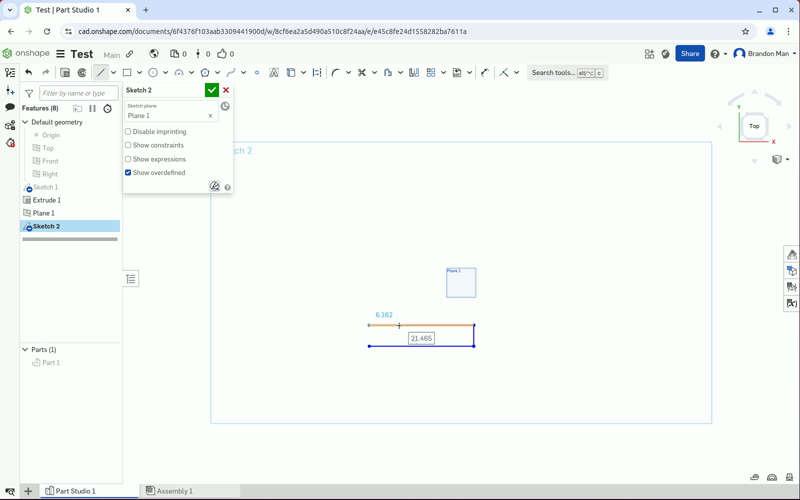
key_down(shift)
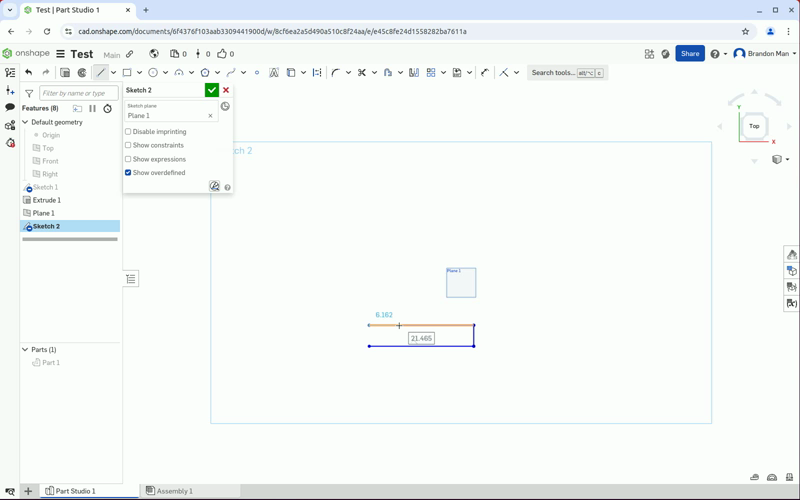
mouse_move(369, 346)
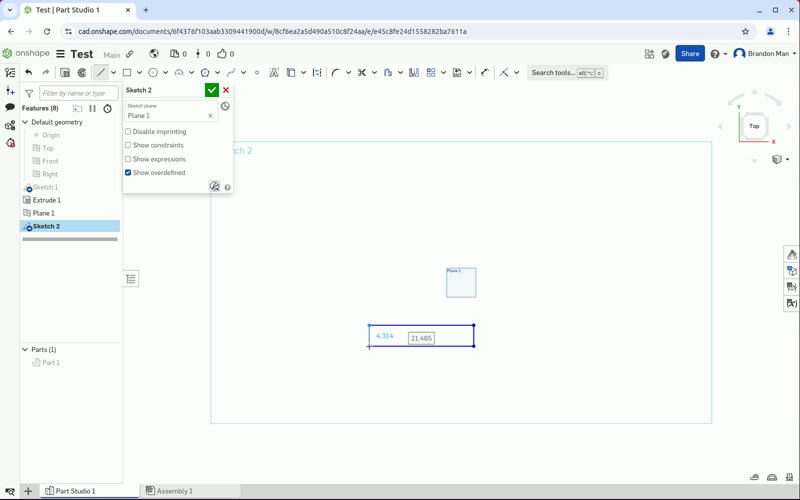
key_up(shift)
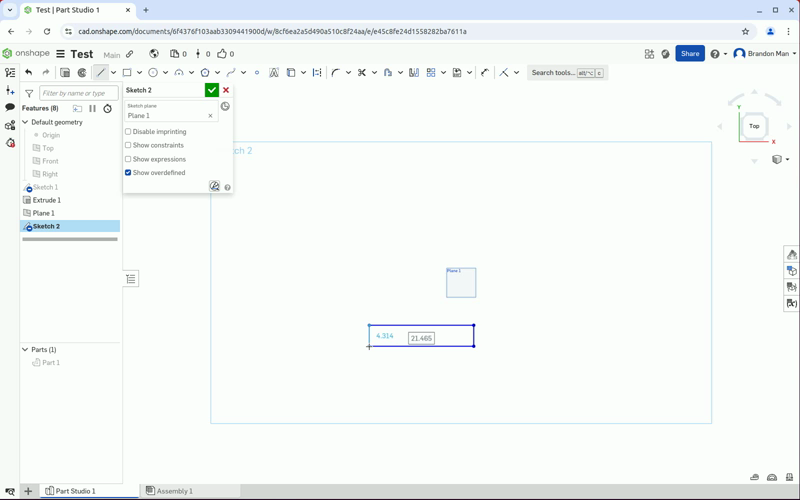
click(369, 346)
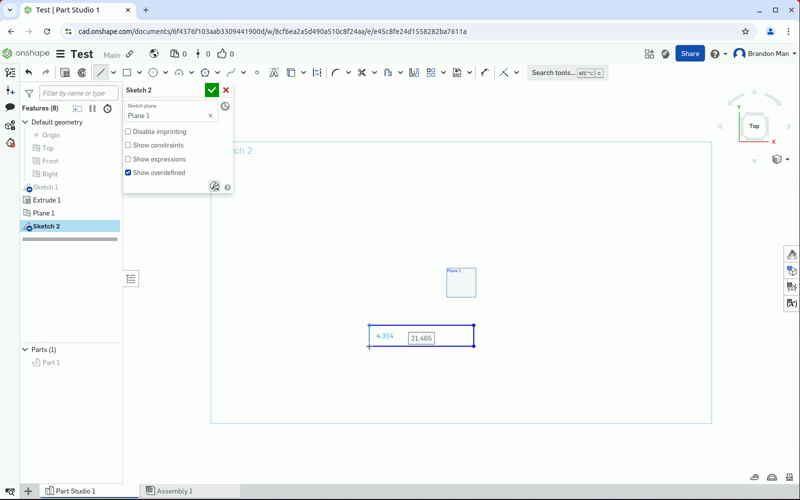
key(esc)
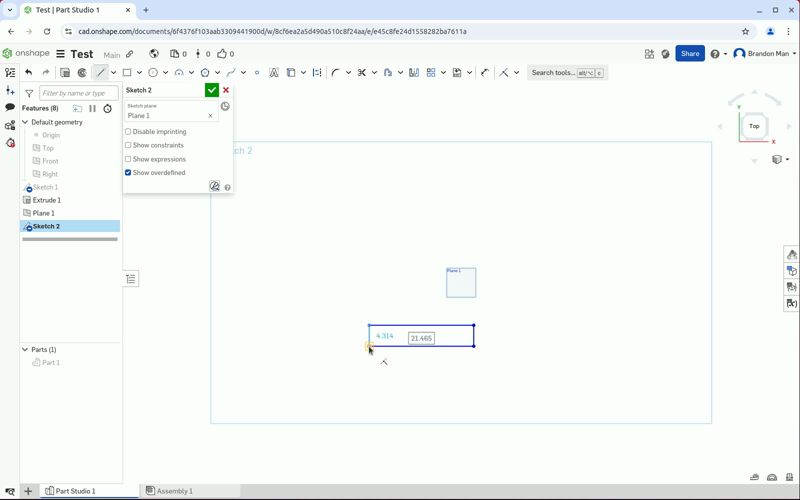
mouse_move(460, 338)
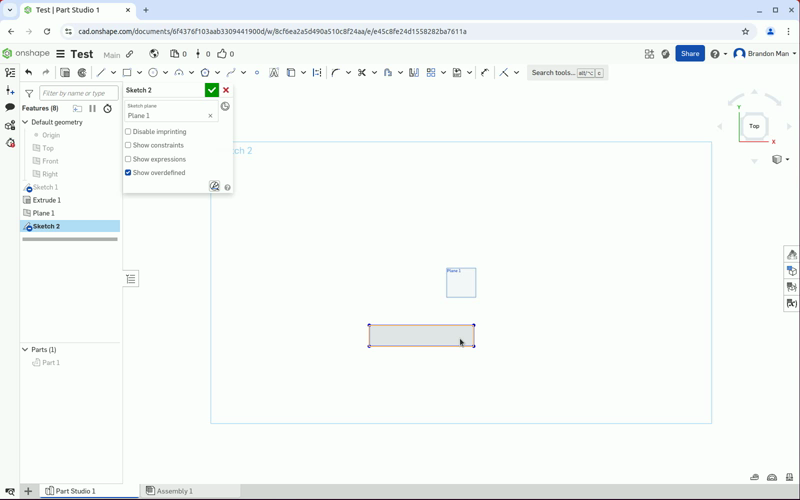
click(460, 338)
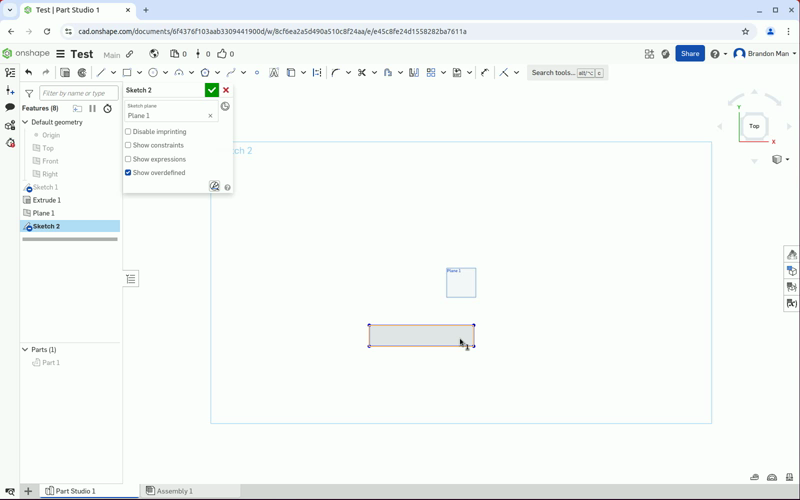
mouse_move(73, 352)
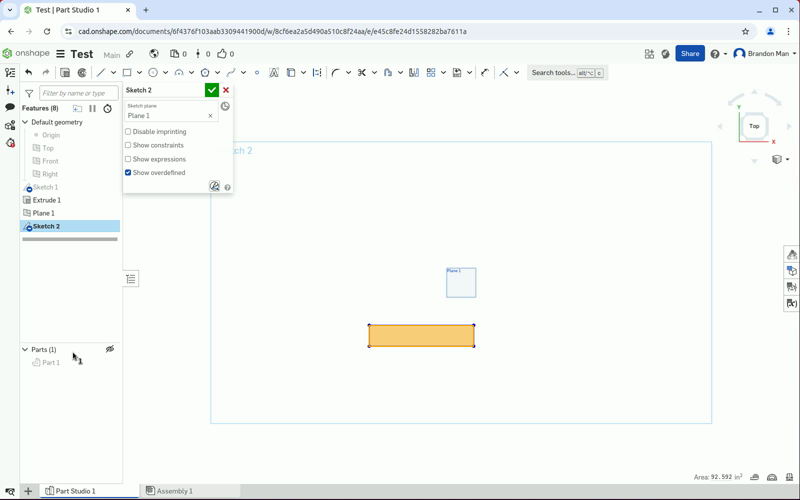
key(shift+y)
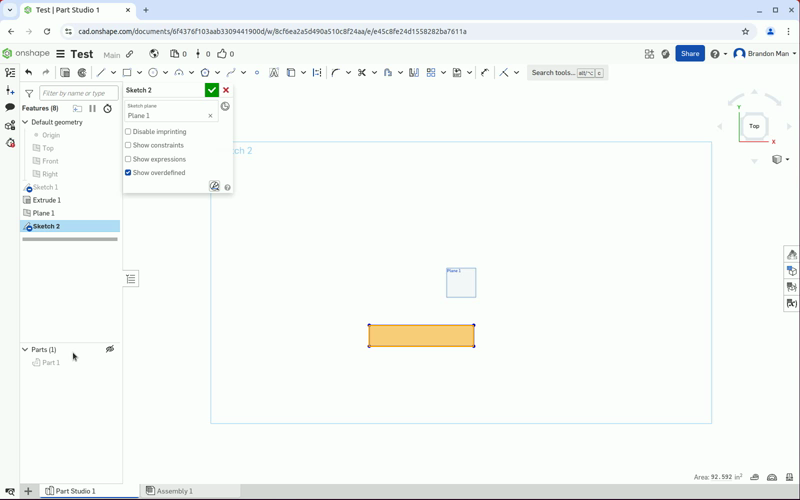
key(shift+e)
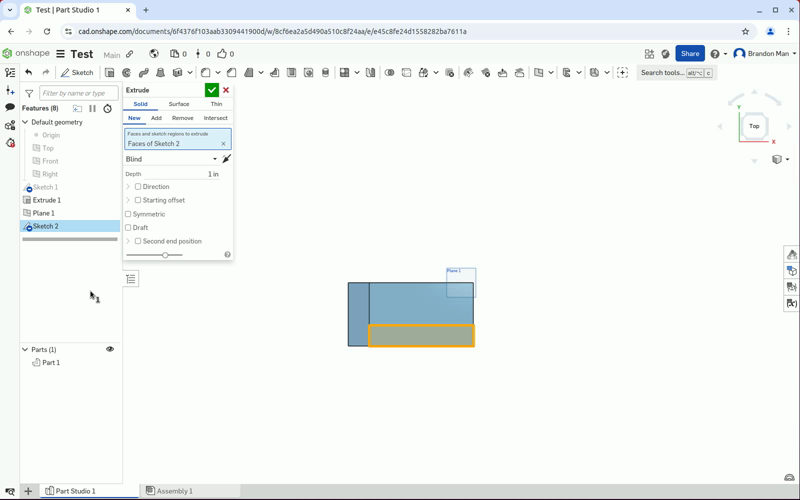
mouse_move(143, 106)
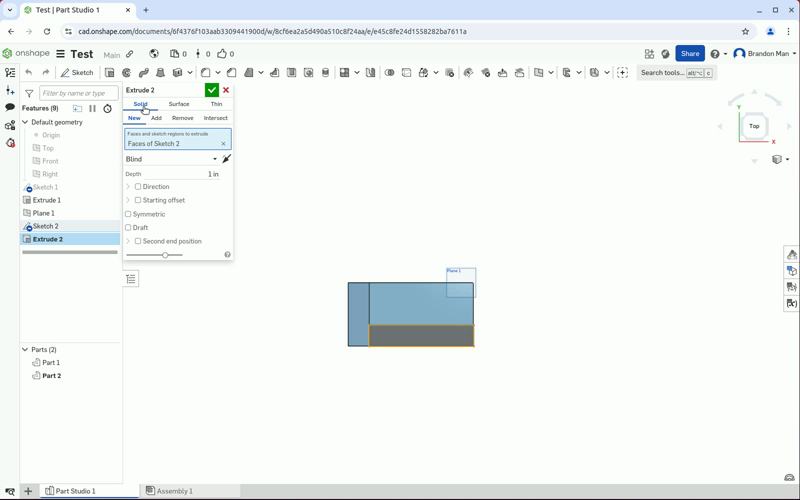
click(143, 106)
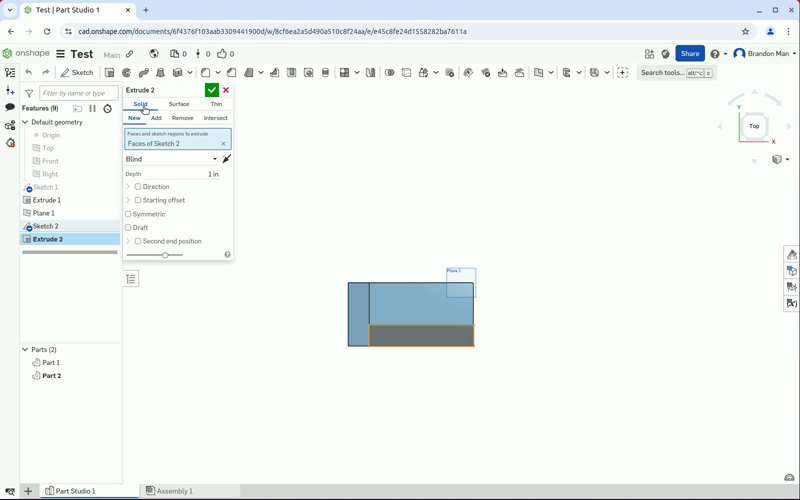
mouse_move(186, 120)
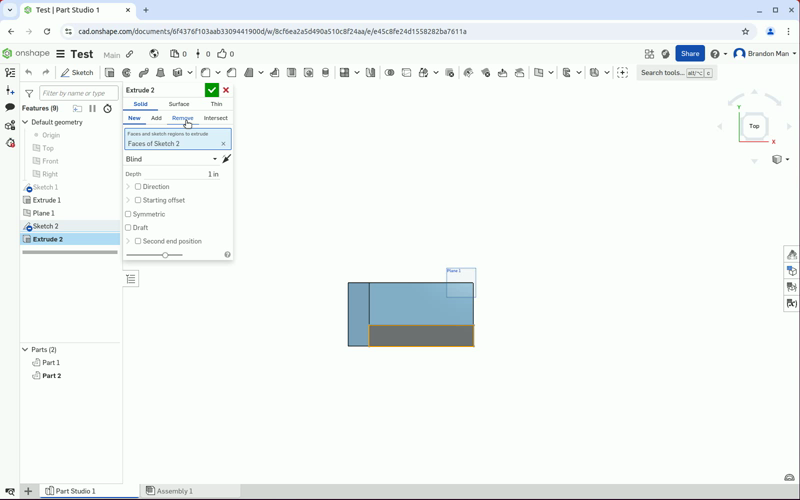
click(186, 120)
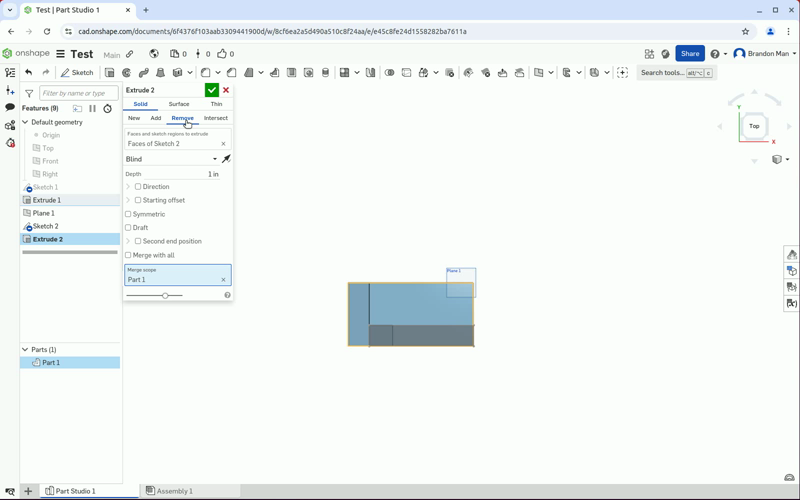
key(tab, 4)
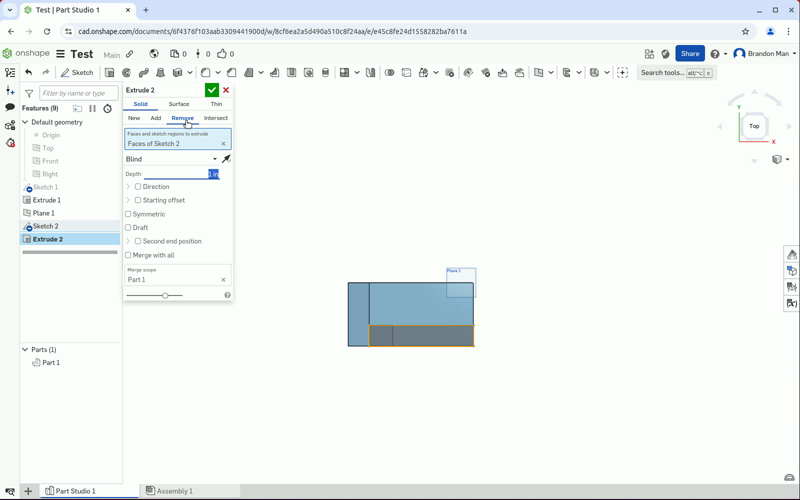
text(4.333)
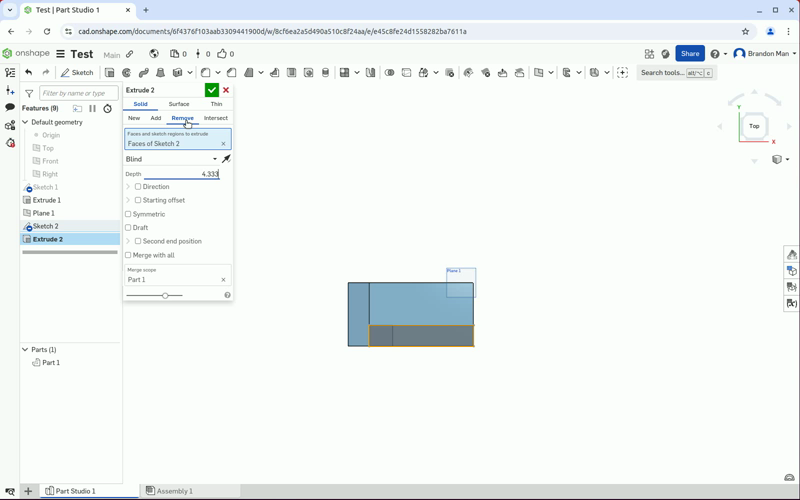
key(tab, 6)
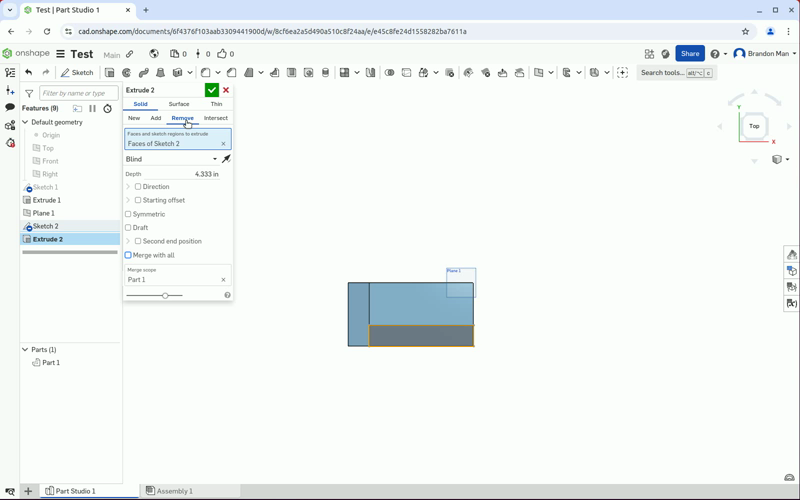
key(space)
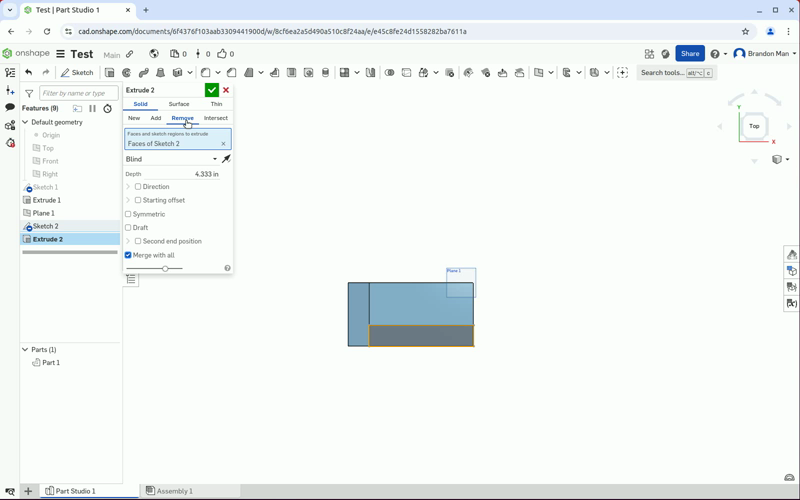
key(enter)
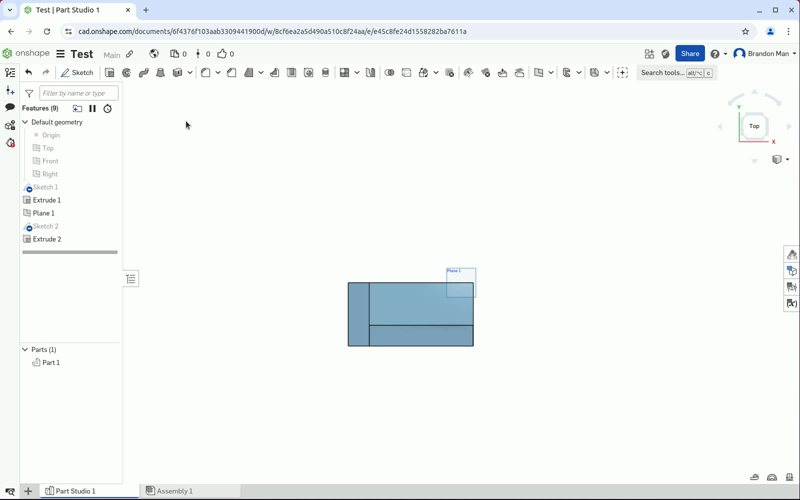
key(shift+h)
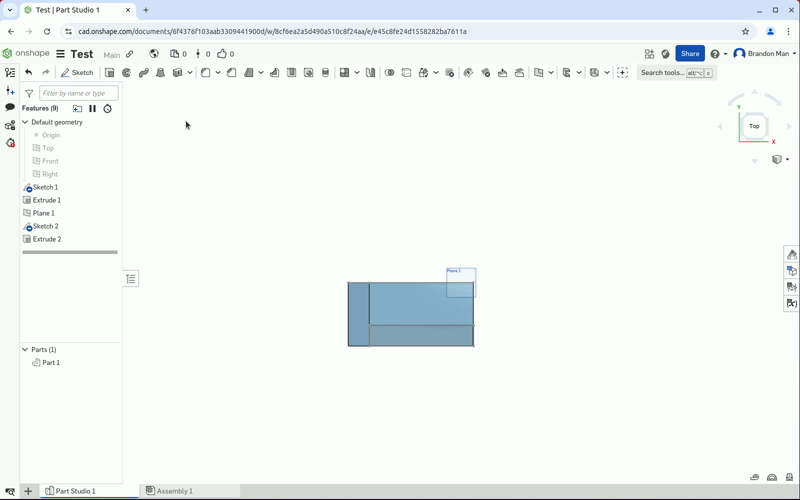
key(shift+h)
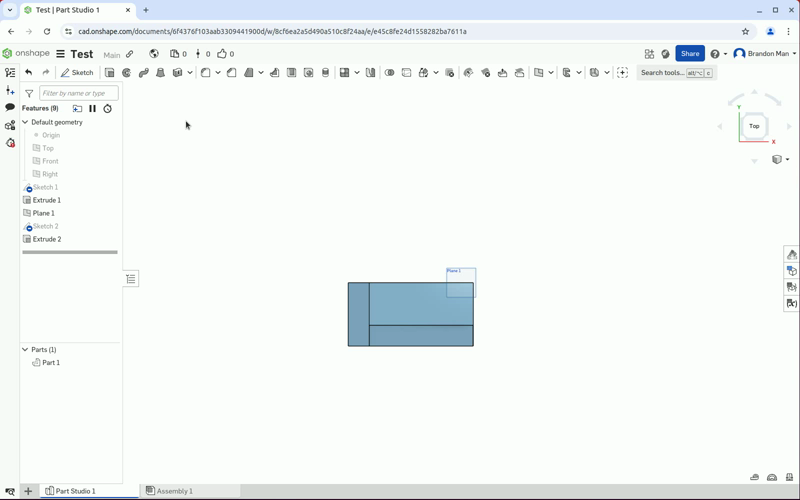
mouse_move(73, 189)
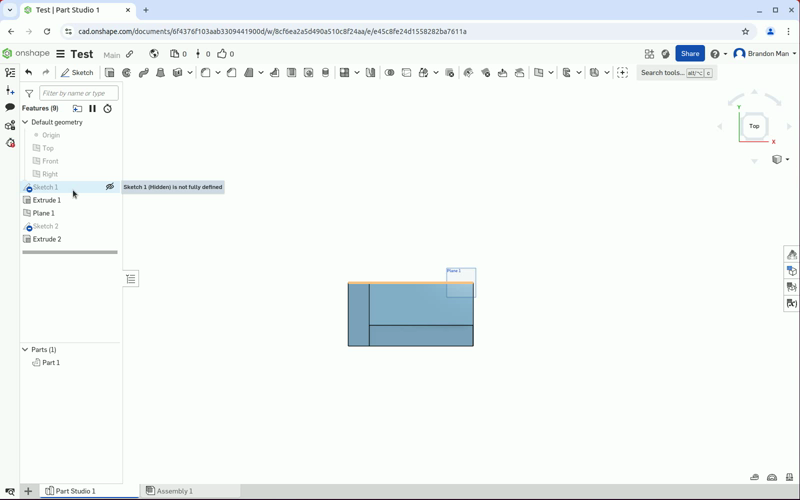
click(73, 189)
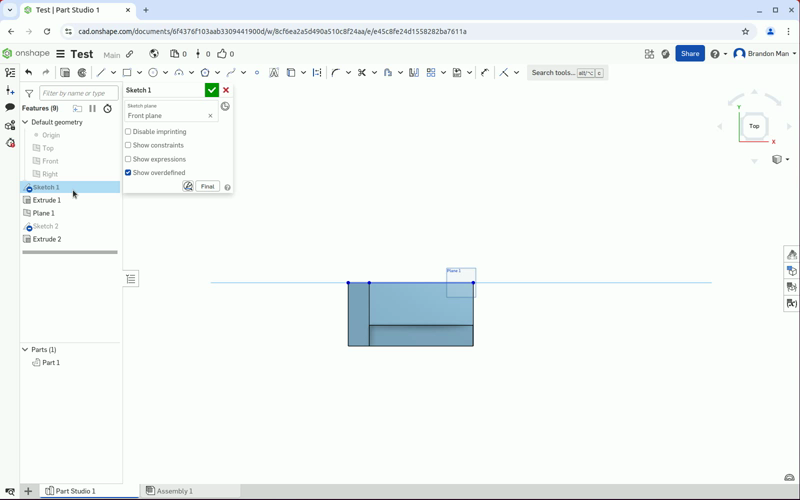
mouse_move(229, 92)
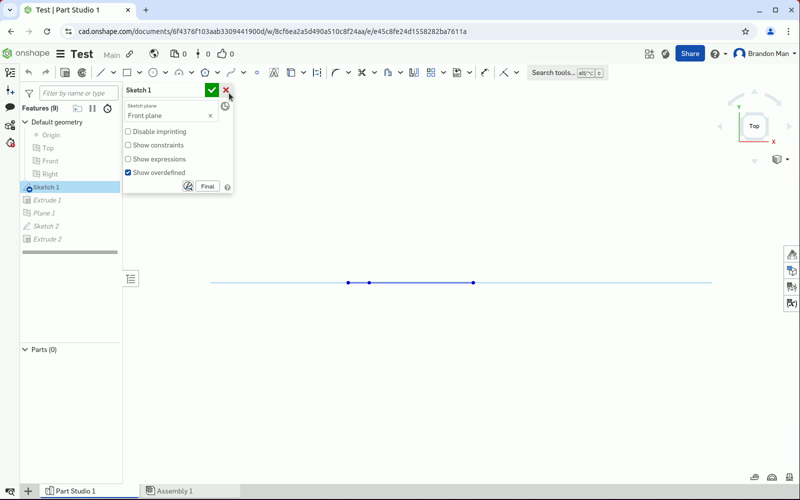
click(229, 92)
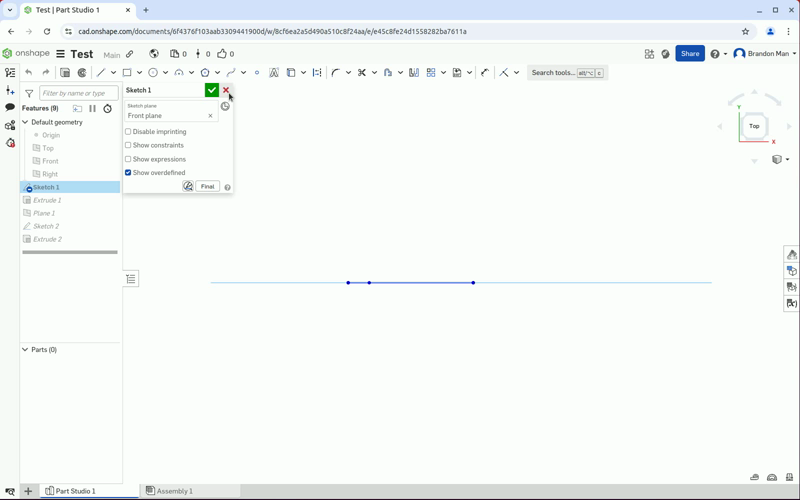
key(shift+s)
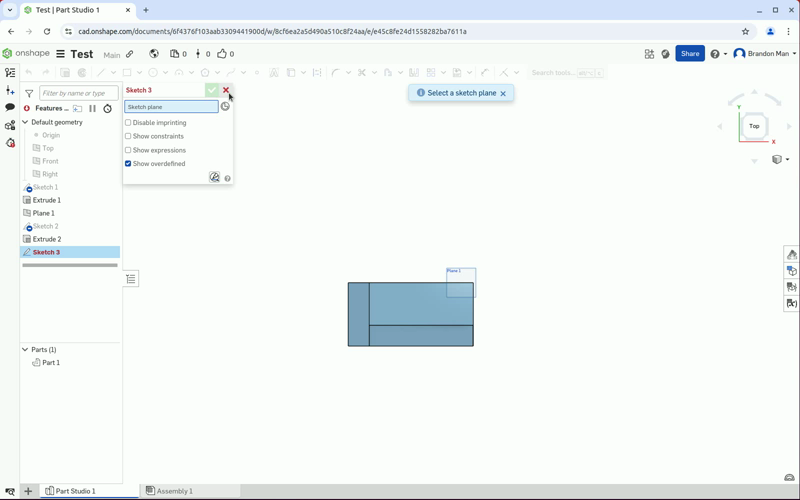
mouse_move(73, 215)
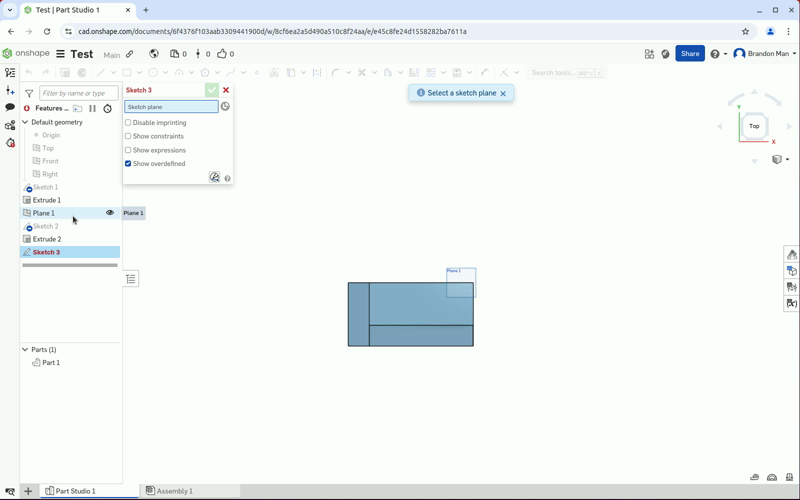
click(73, 215)
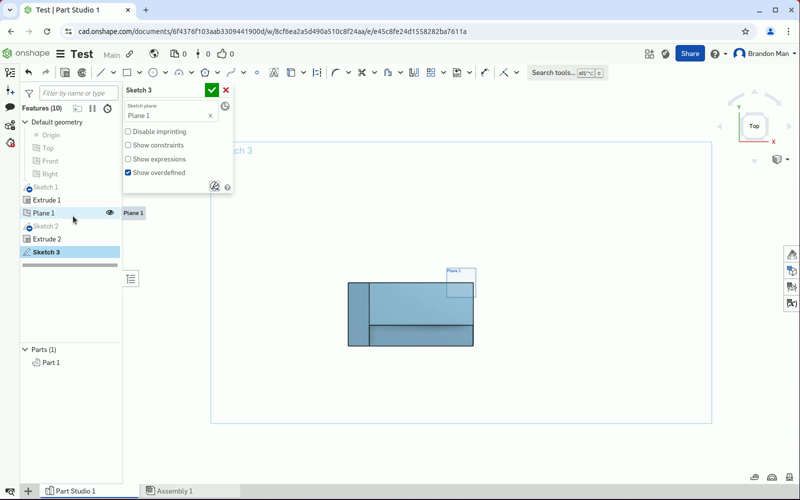
mouse_move(73, 352)
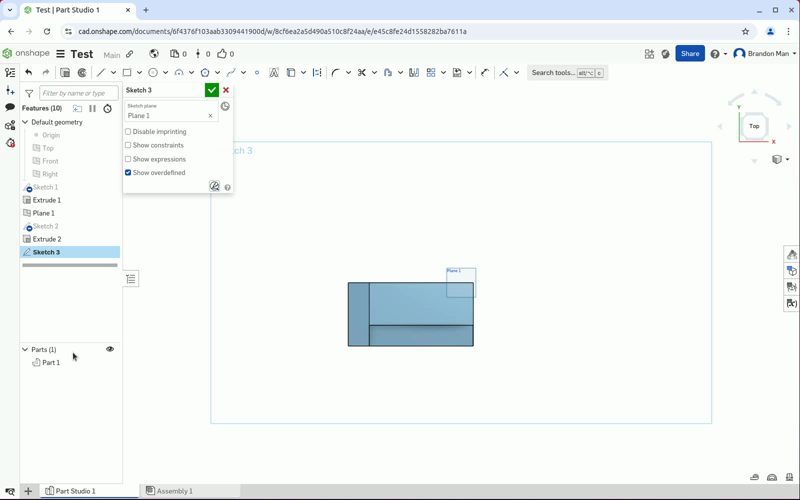
key(y)
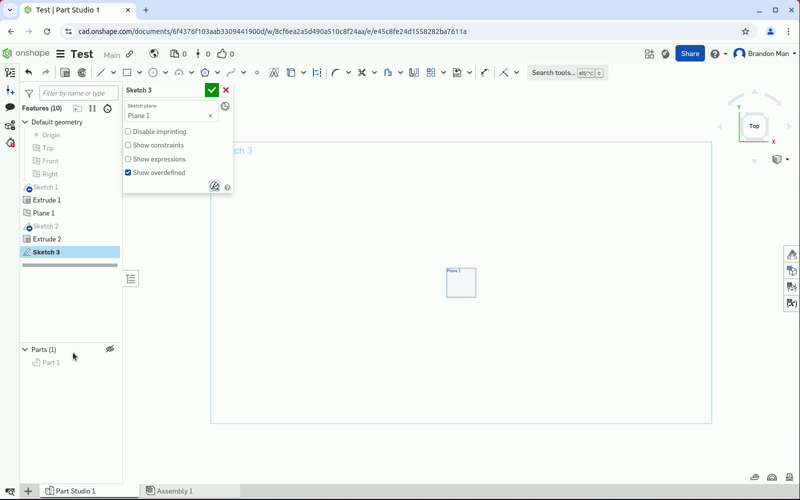
key(l)
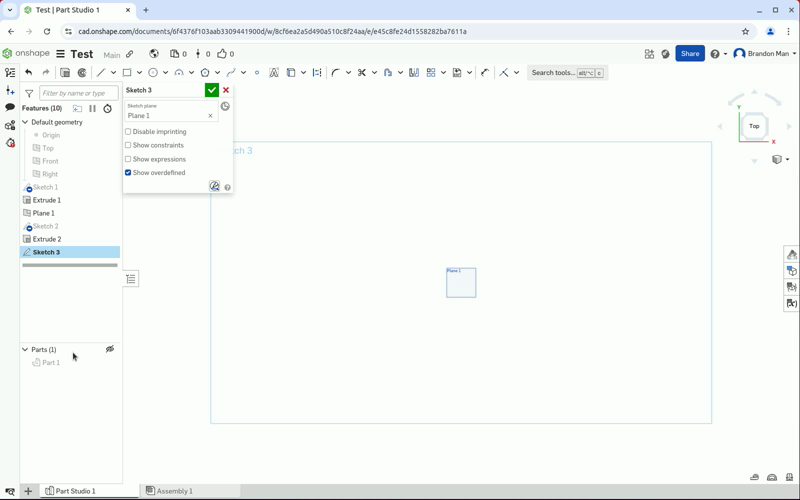
key_down(shift)
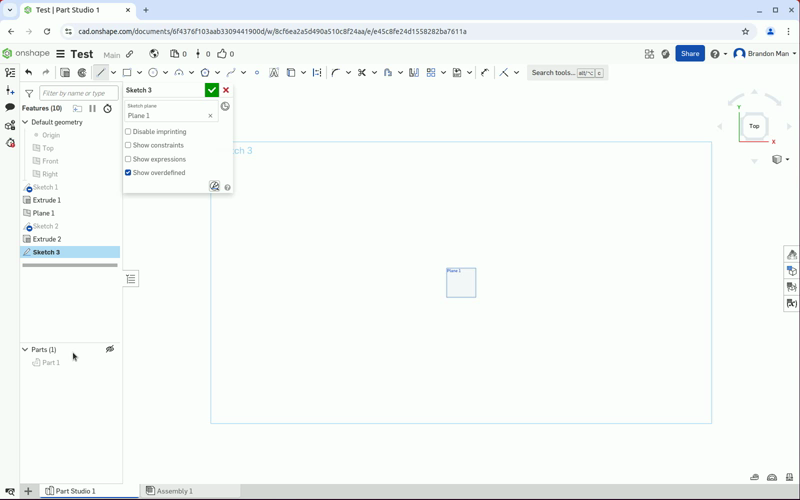
mouse_move(369, 304)
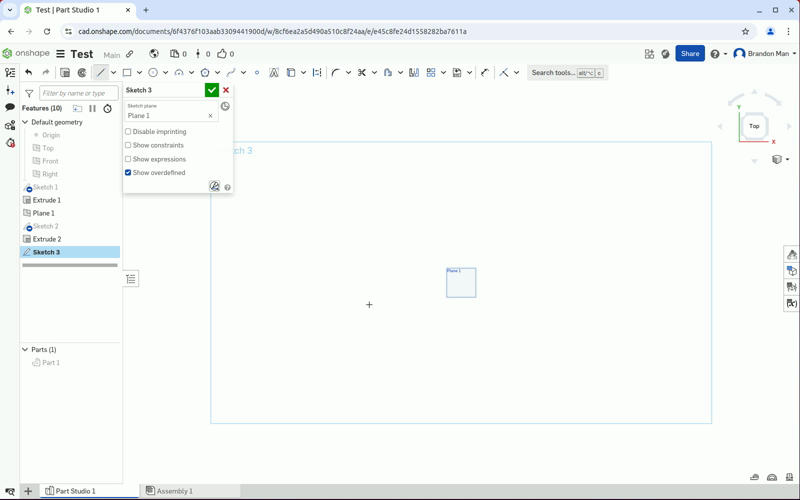
click(369, 304)
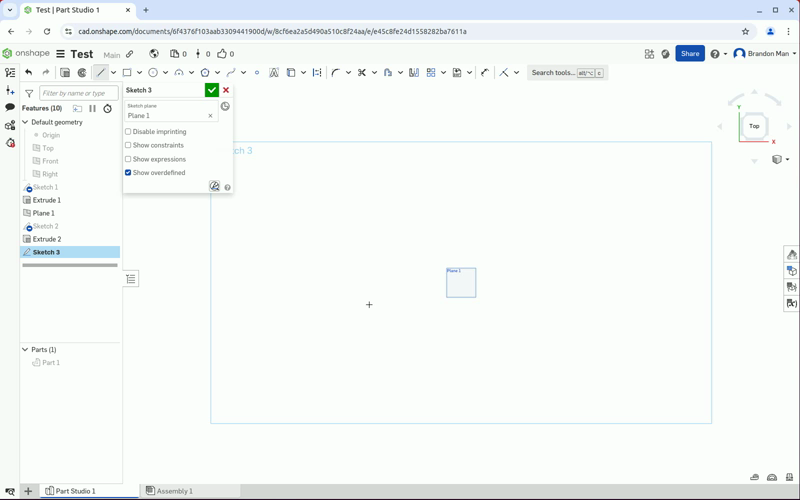
key_up(shift)
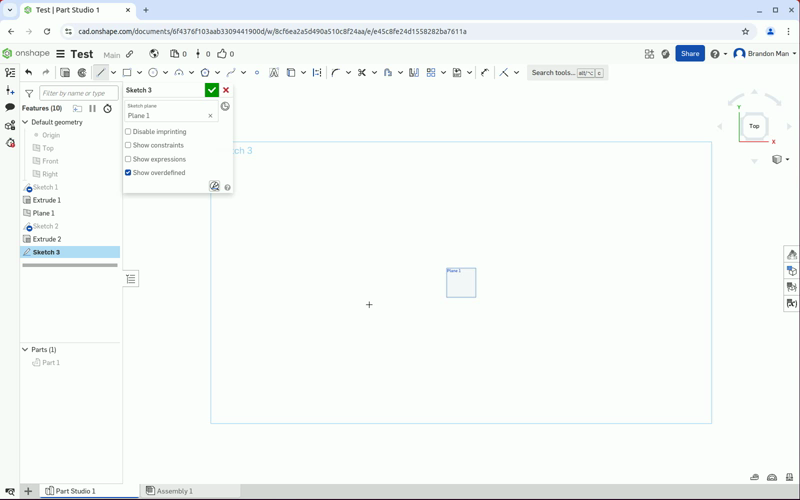
key_down(shift)
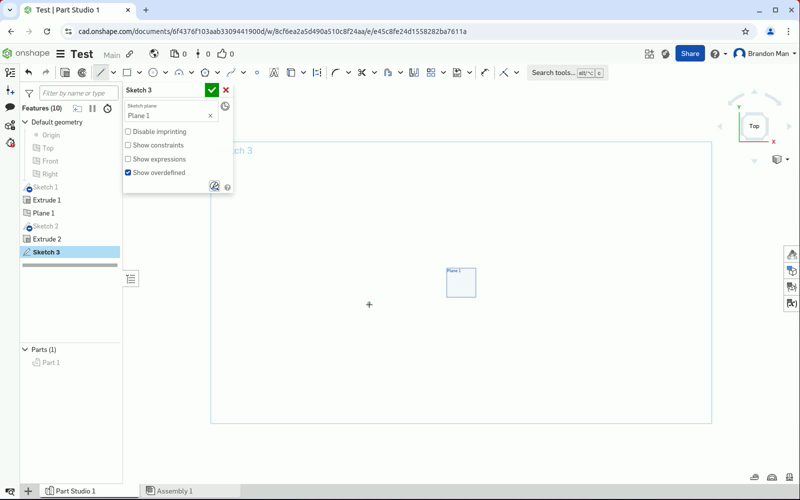
mouse_move(473, 304)
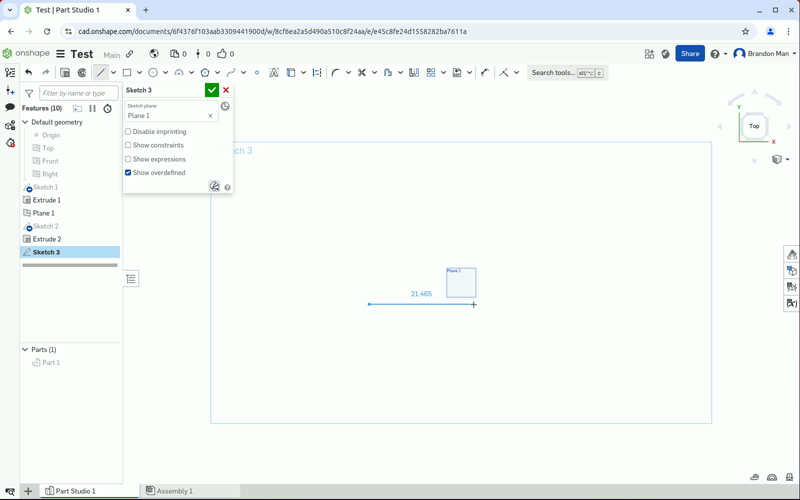
click(473, 304)
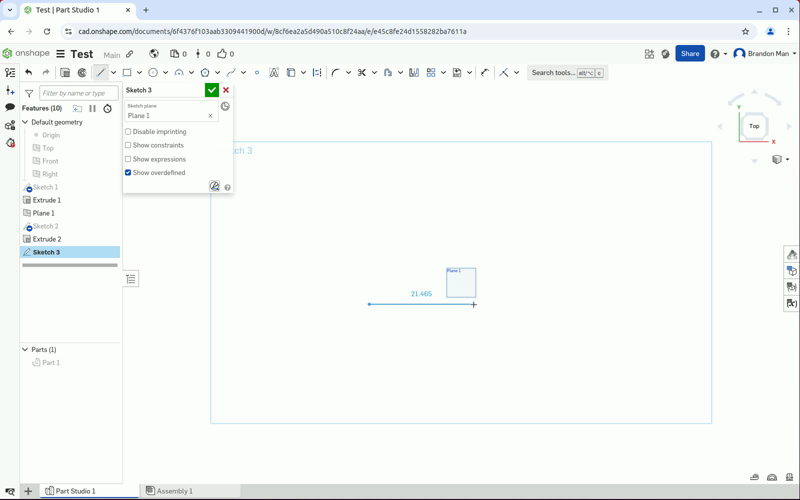
key_up(shift)
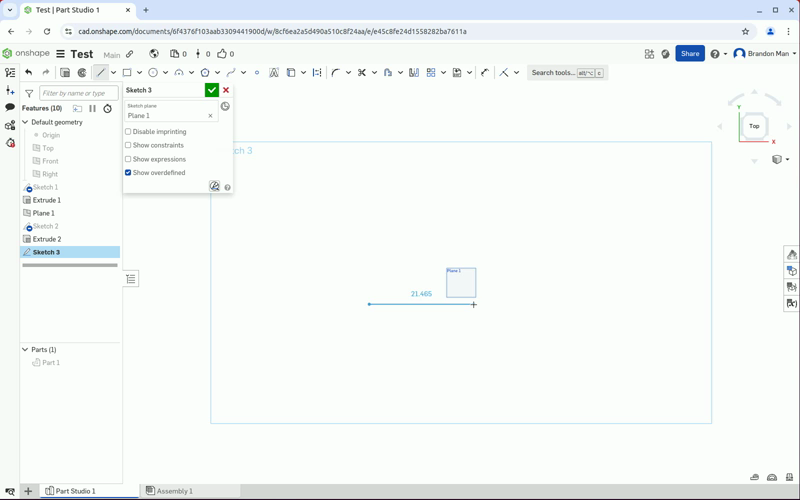
key_down(shift)
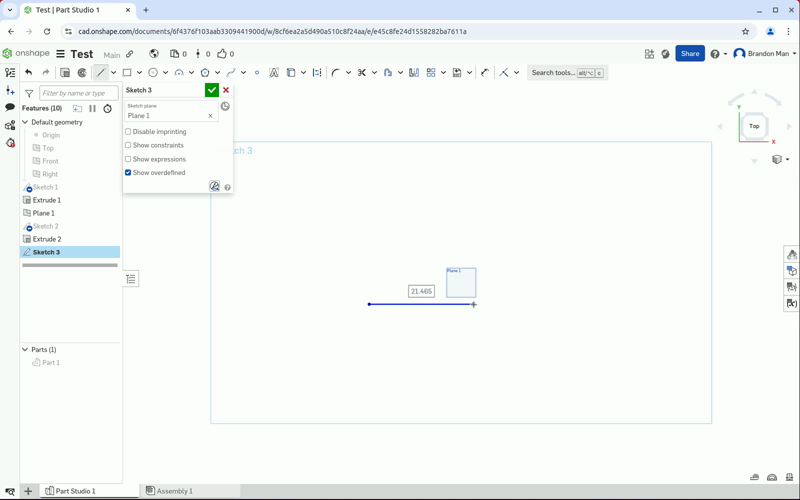
mouse_move(503, 304)
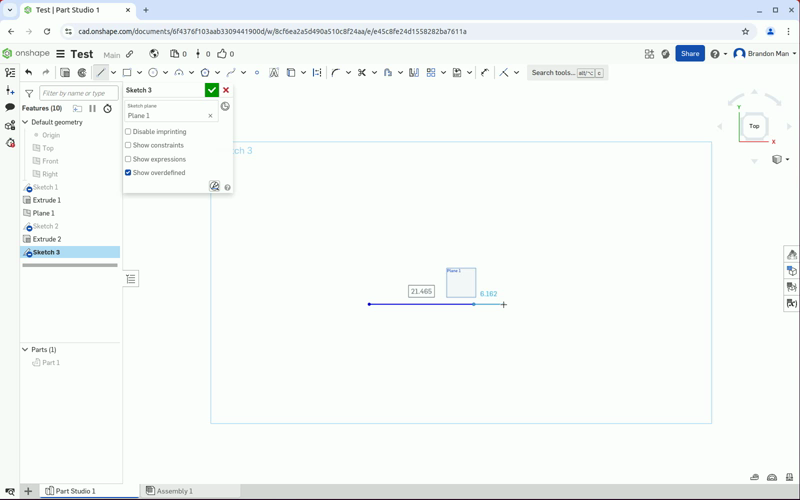
mouse_move(473, 283)
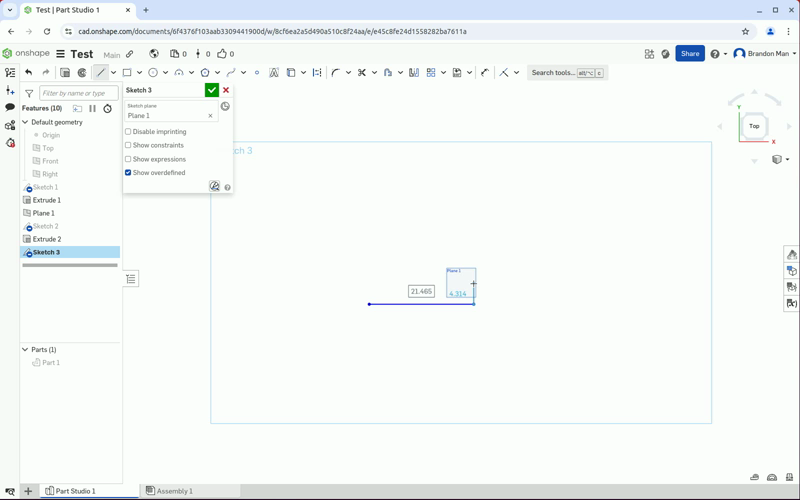
click(473, 283)
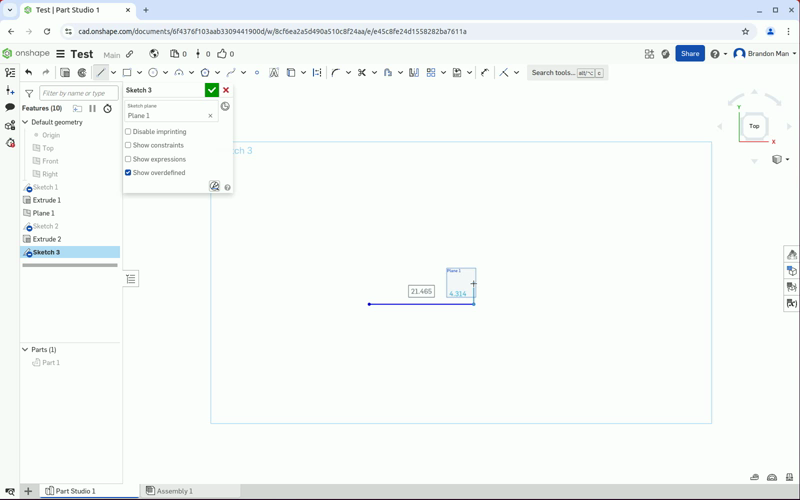
key_up(shift)
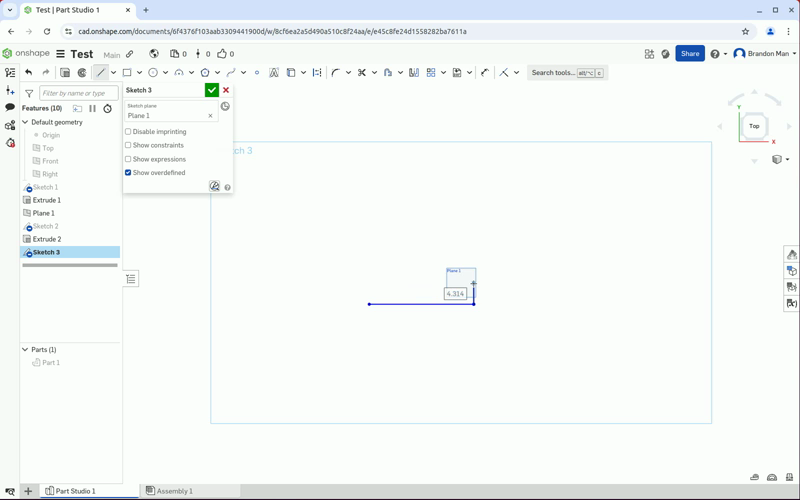
key_down(shift)
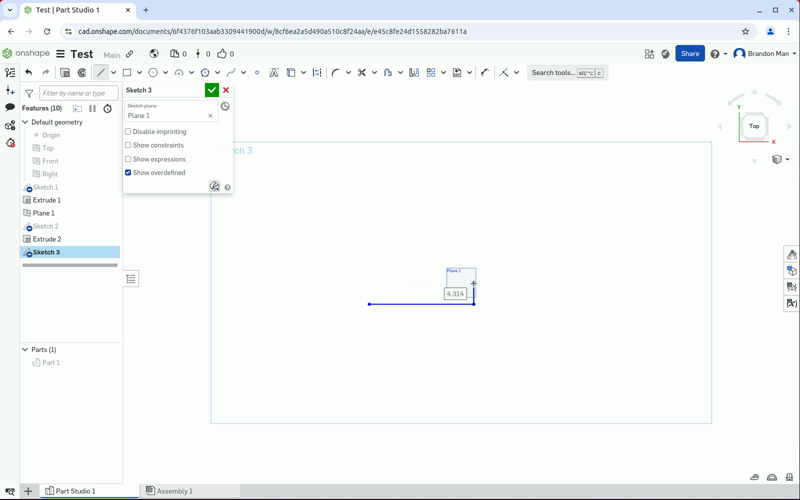
mouse_move(369, 283)
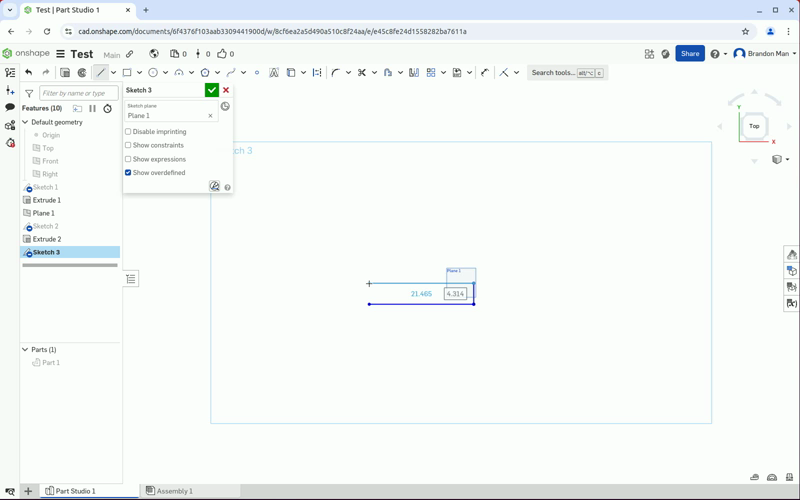
click(369, 283)
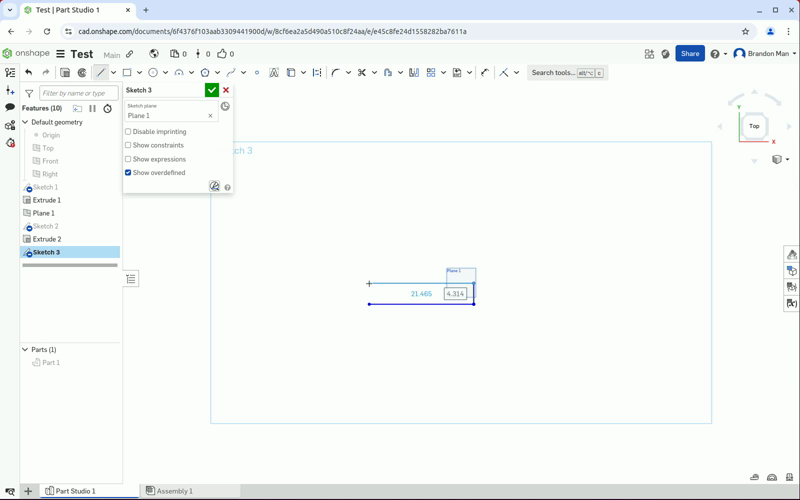
key_up(shift)
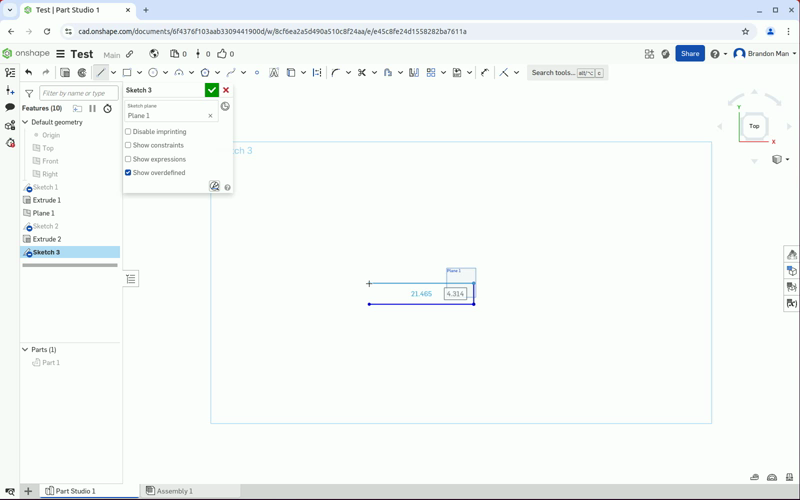
mouse_move(399, 283)
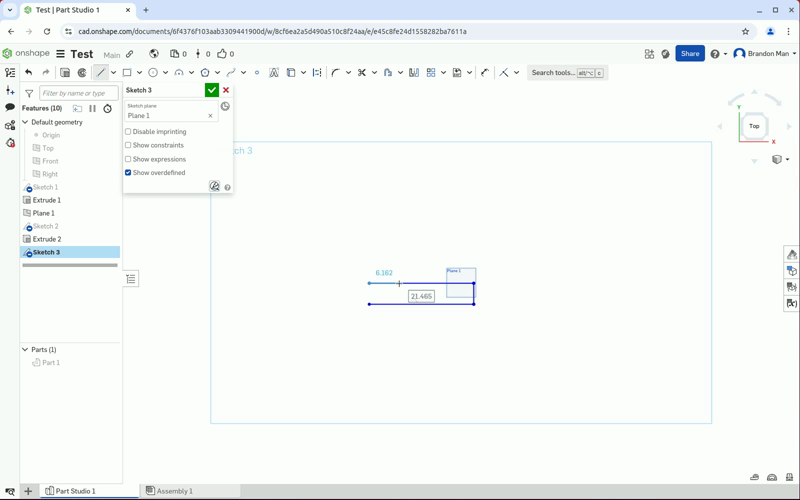
key_down(shift)
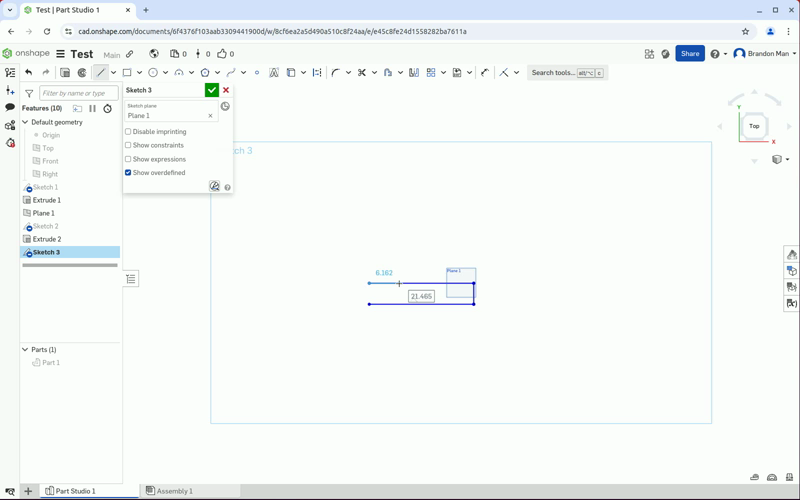
mouse_move(369, 304)
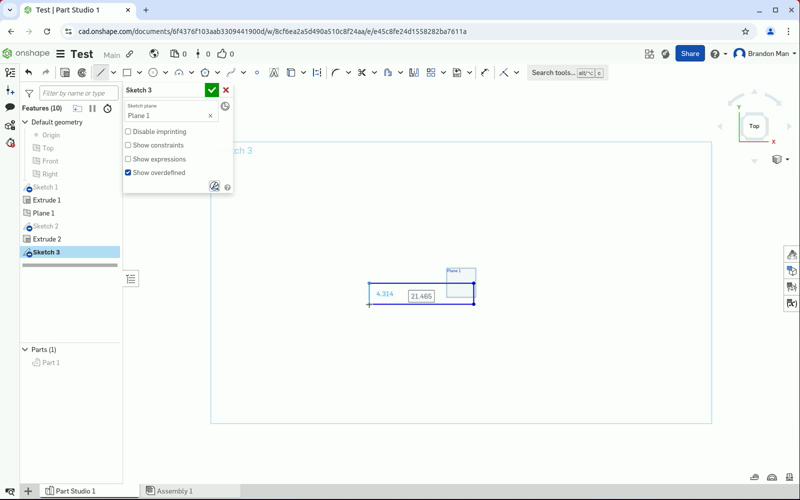
key_up(shift)
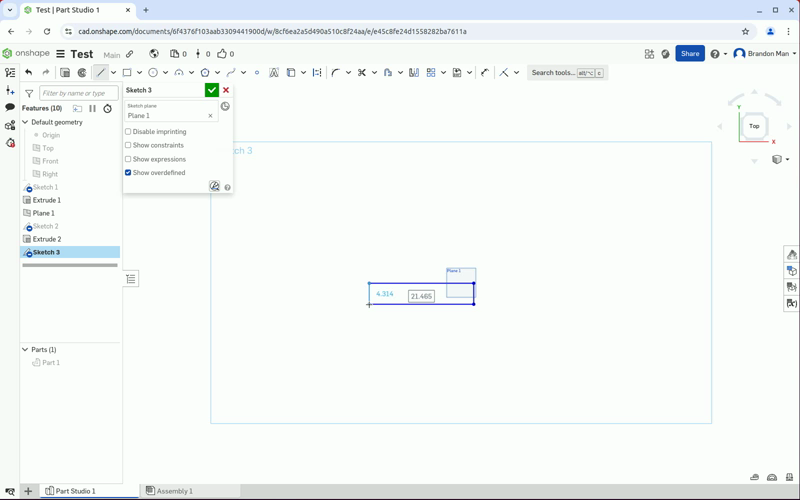
click(369, 304)
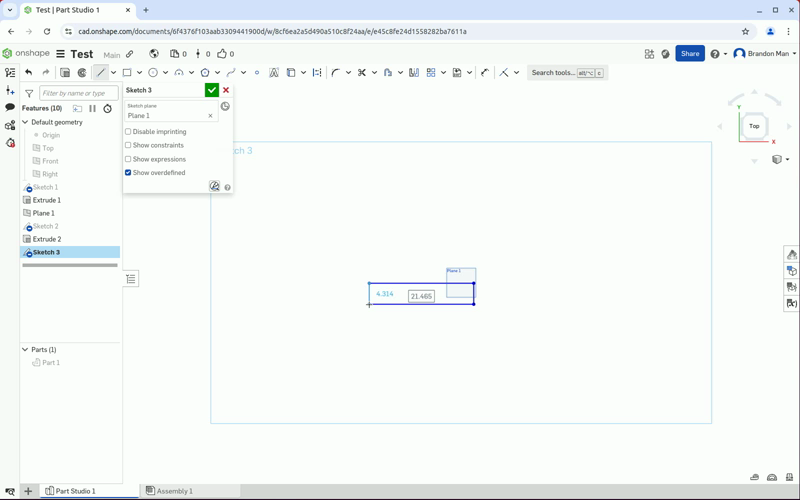
key(esc)
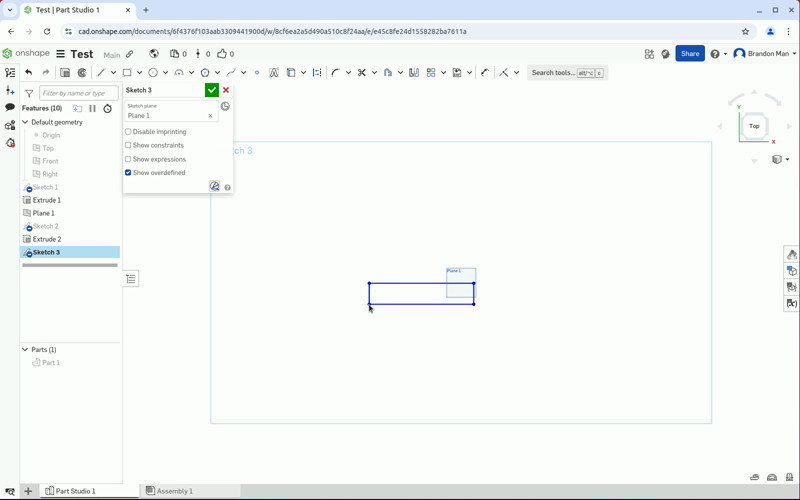
mouse_move(392, 294)
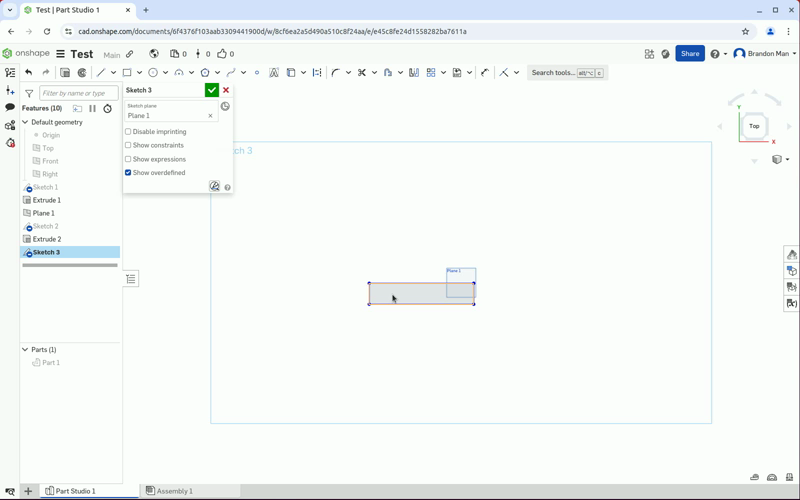
click(392, 294)
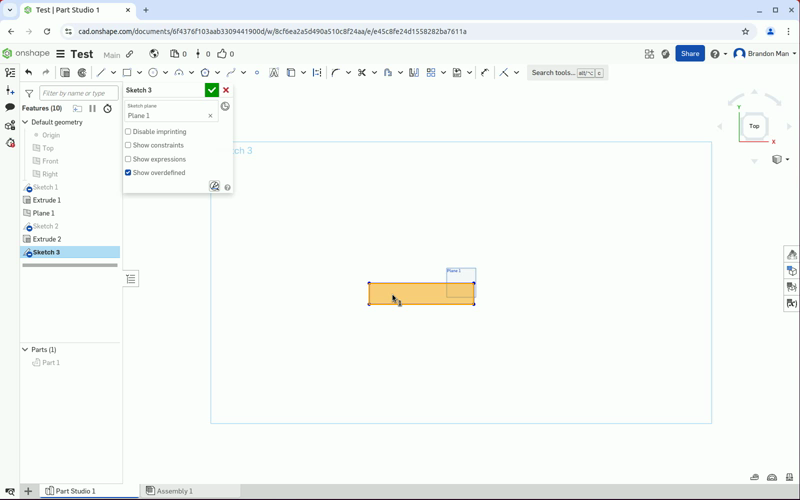
mouse_move(73, 352)
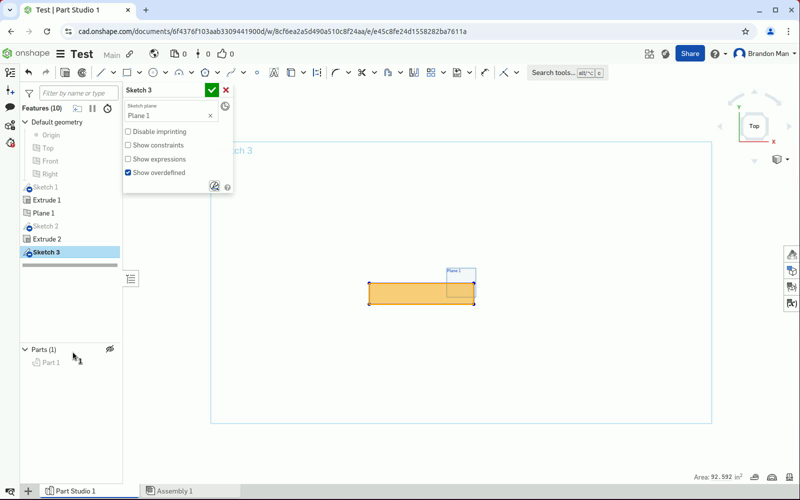
key(shift+y)
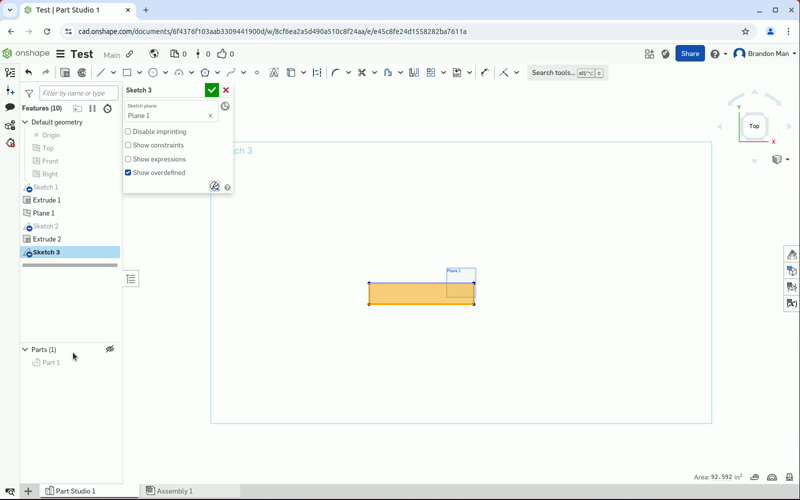
key(shift+e)
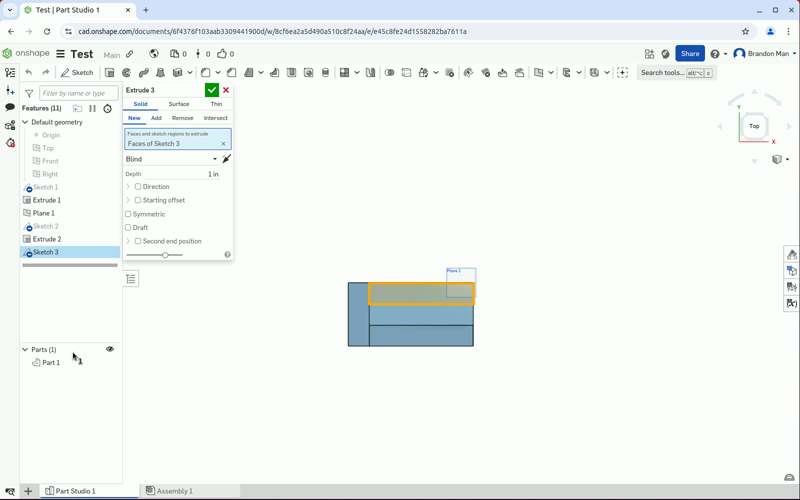
mouse_move(143, 106)
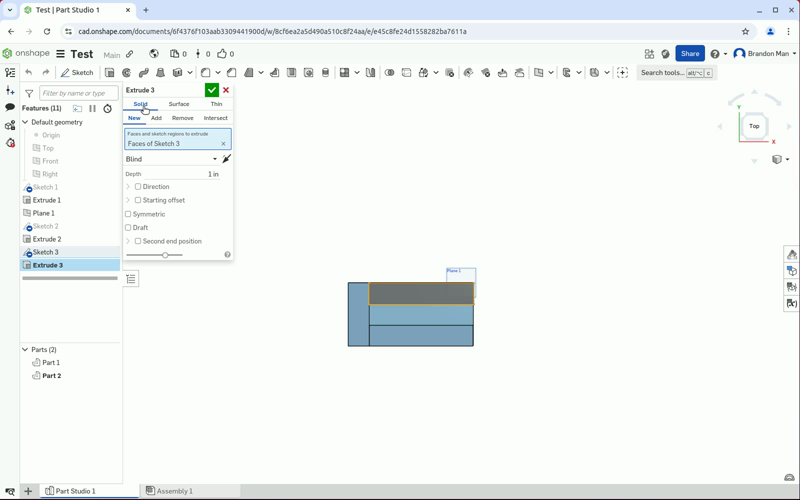
click(143, 106)
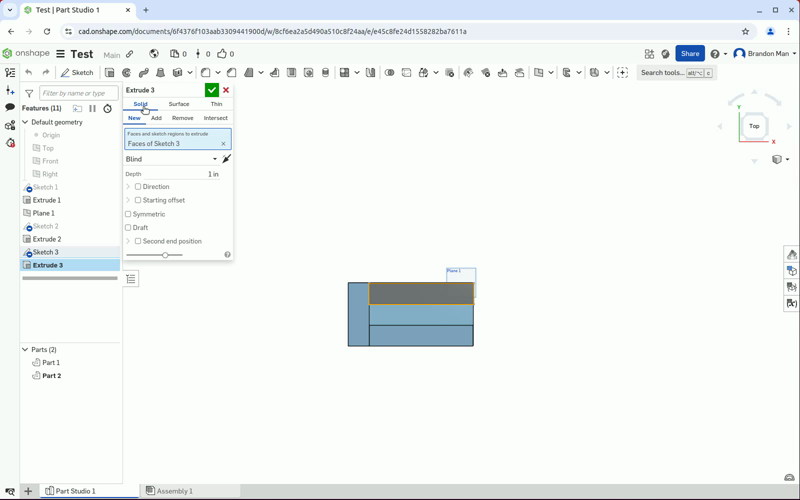
mouse_move(186, 120)
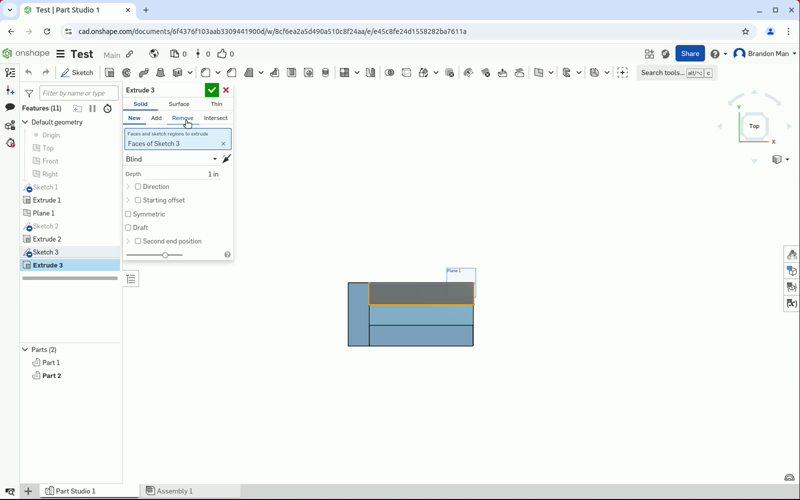
click(186, 120)
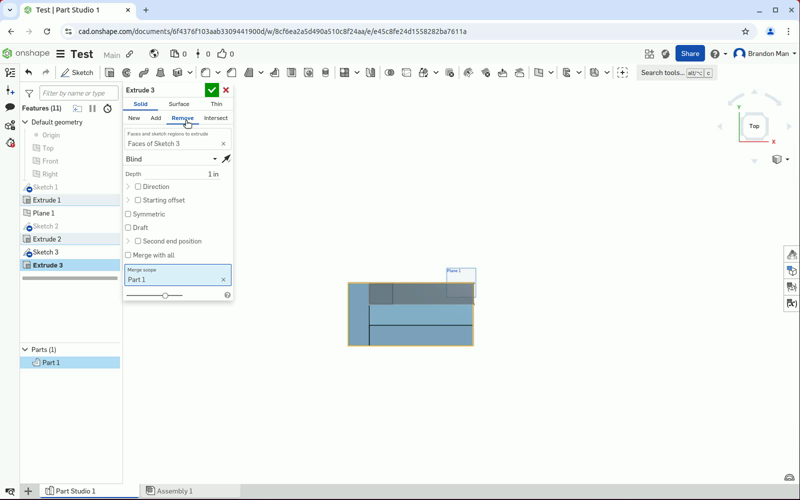
key(tab, 4)
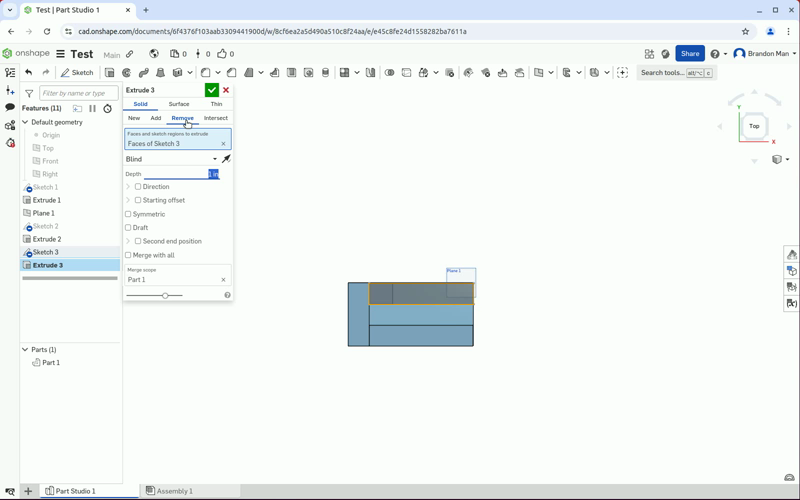
text(4.333)
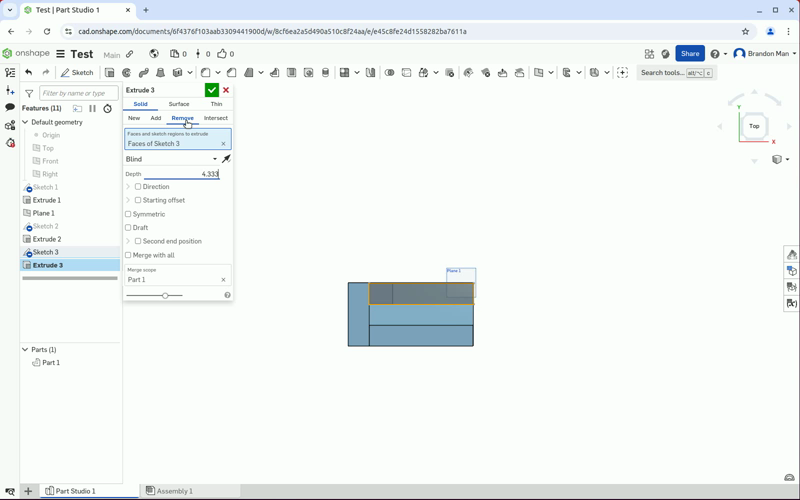
key(tab, 6)
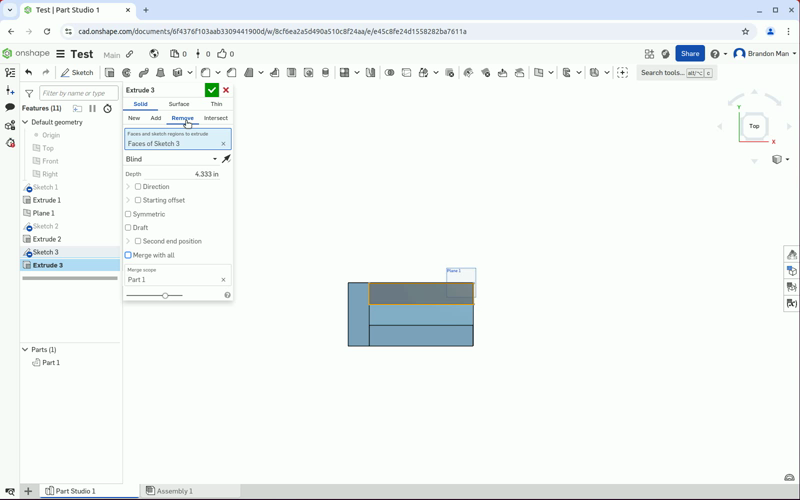
key(space)
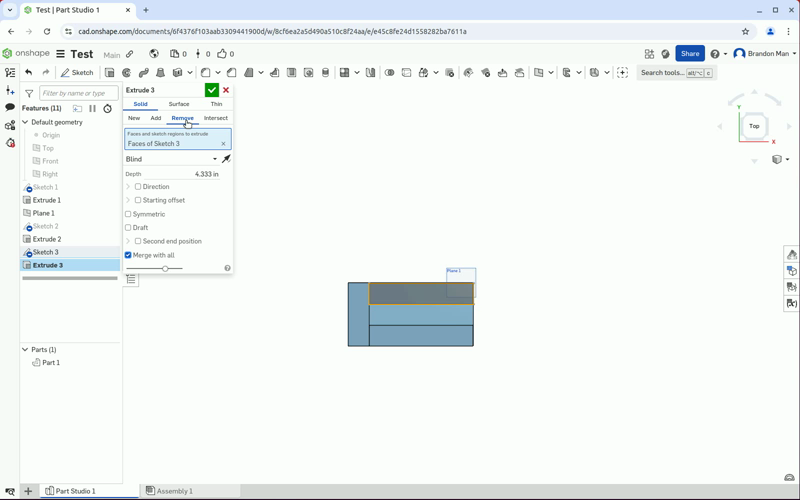
key(enter)
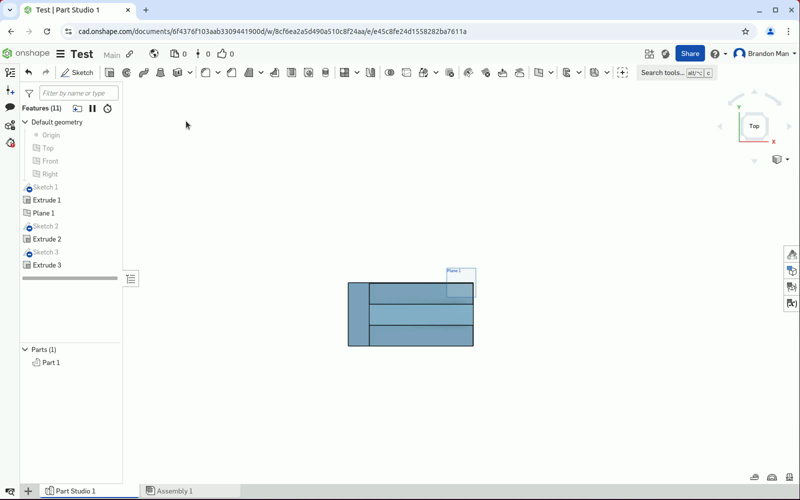
key(shift+h)
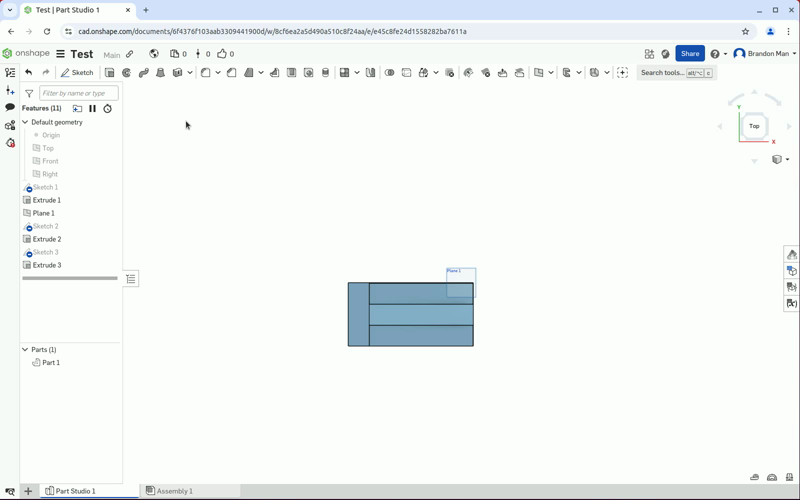
key(shift+h)
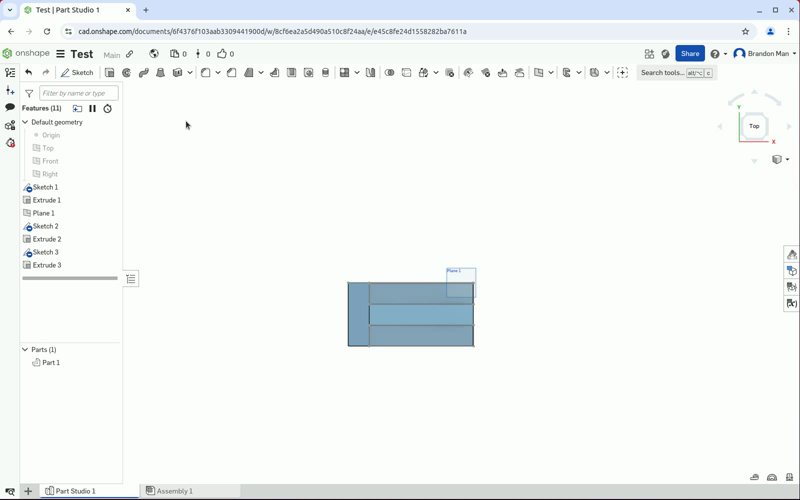
key(shift+7)
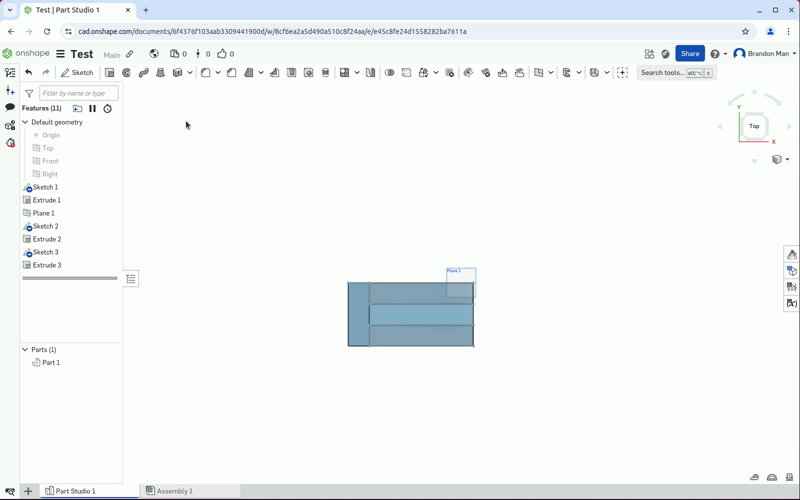
key(up, 3)
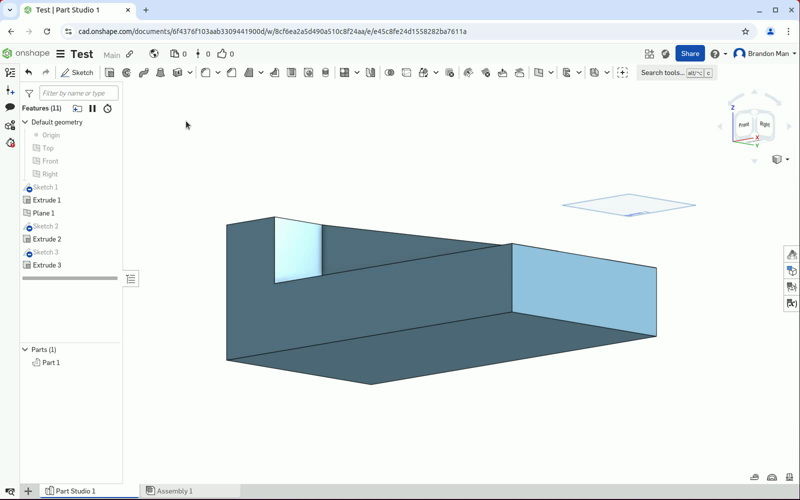
key(left, 3)
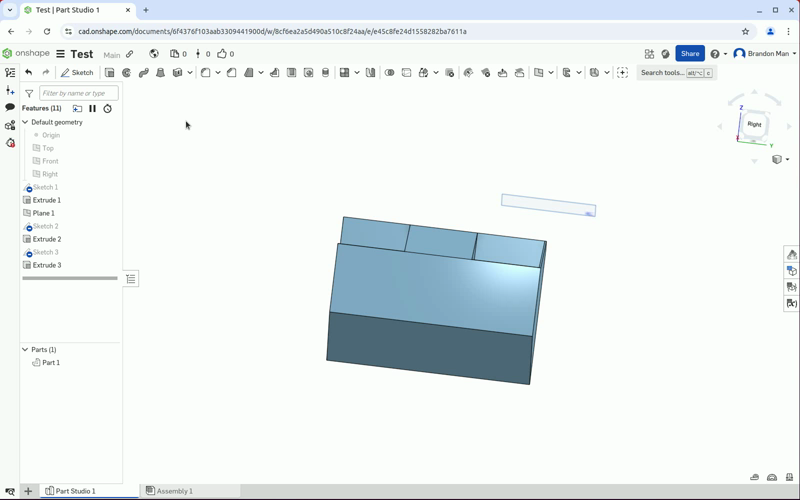
key(right, 3)
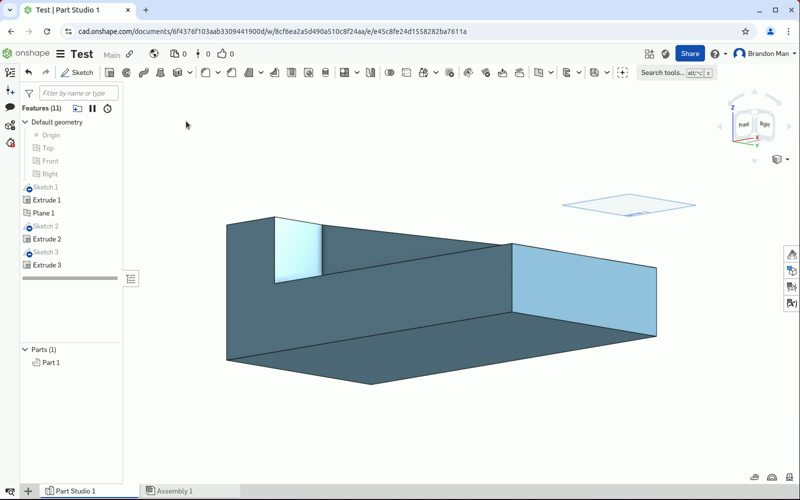
key(down, 3)
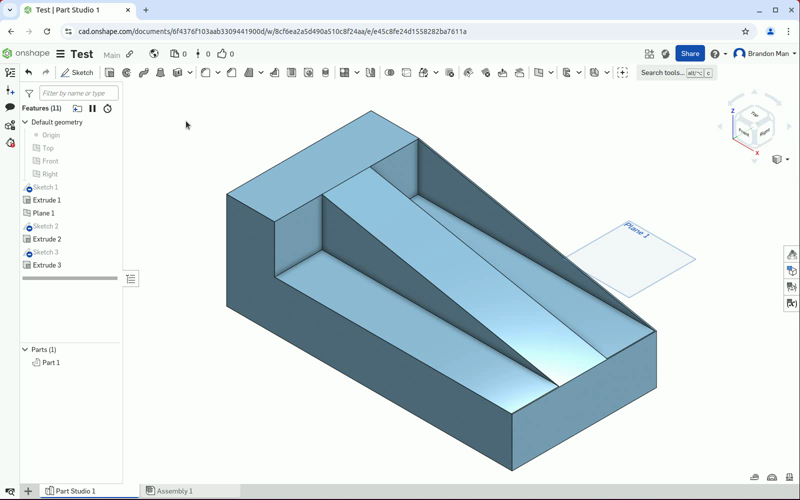
mouse_move(73, 189)
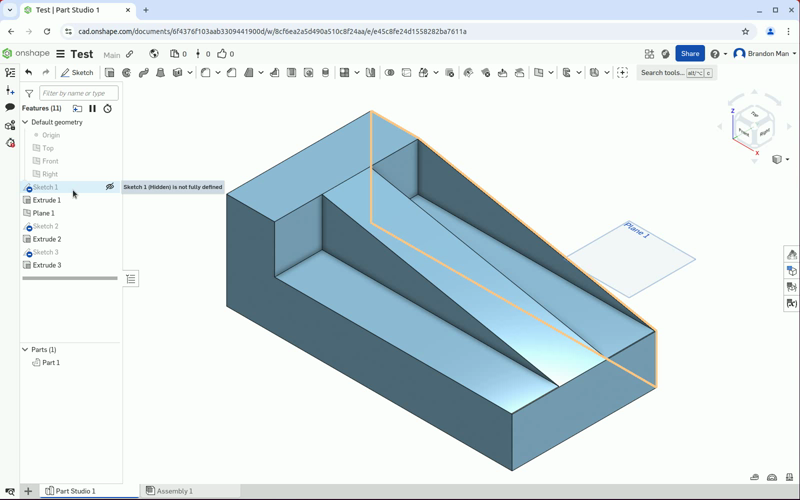
click(73, 189)